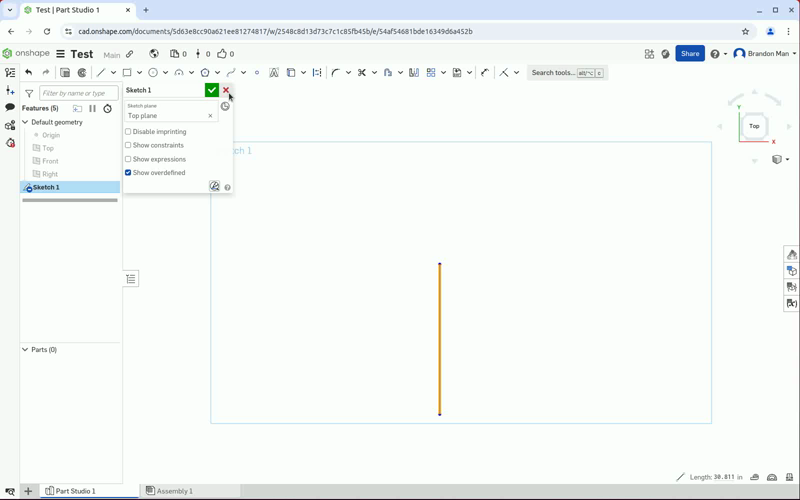
key(shift+h)
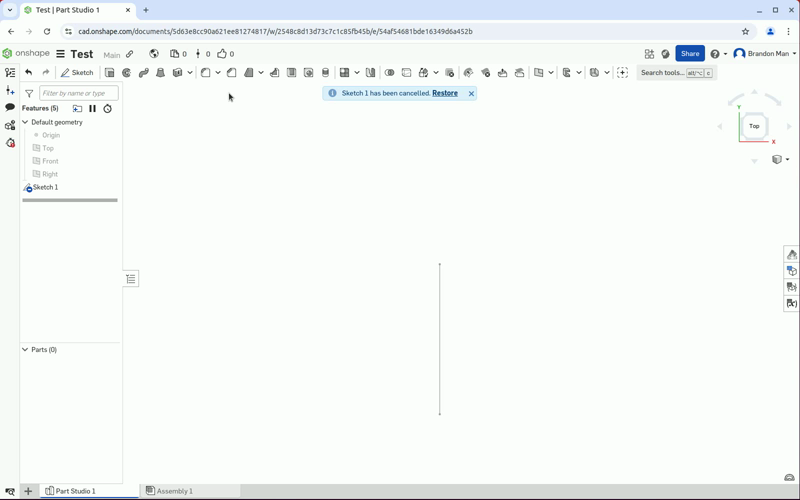
mouse_move(73, 352)
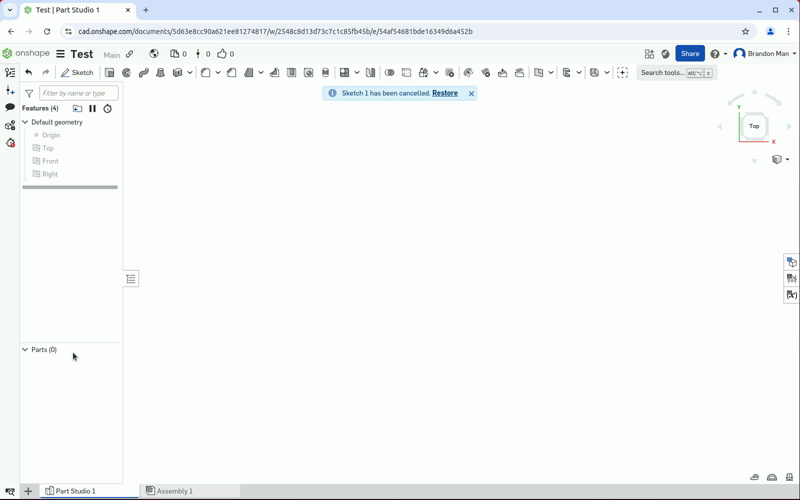
key(y)
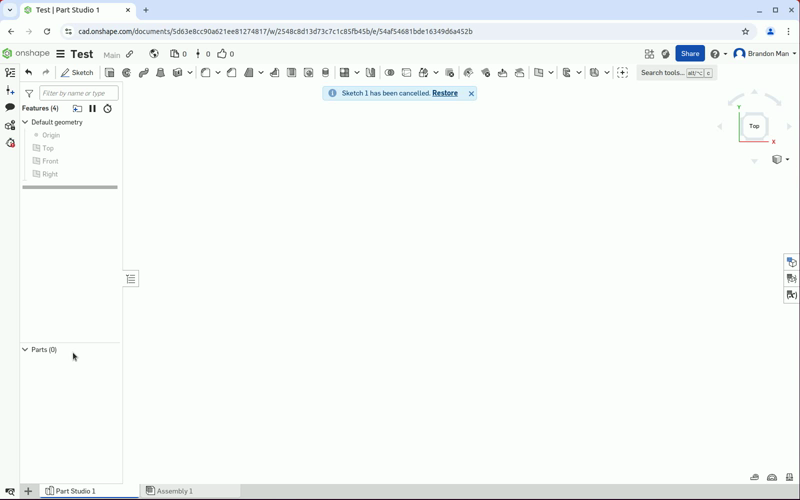
key(shift+p)
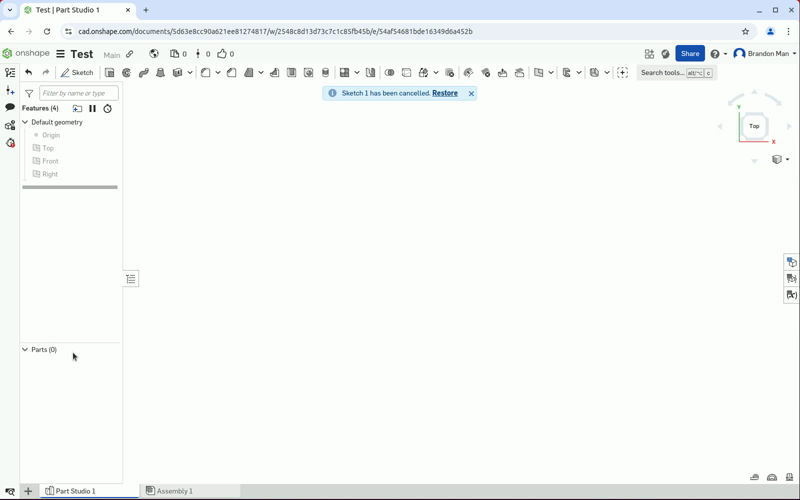
key(space)
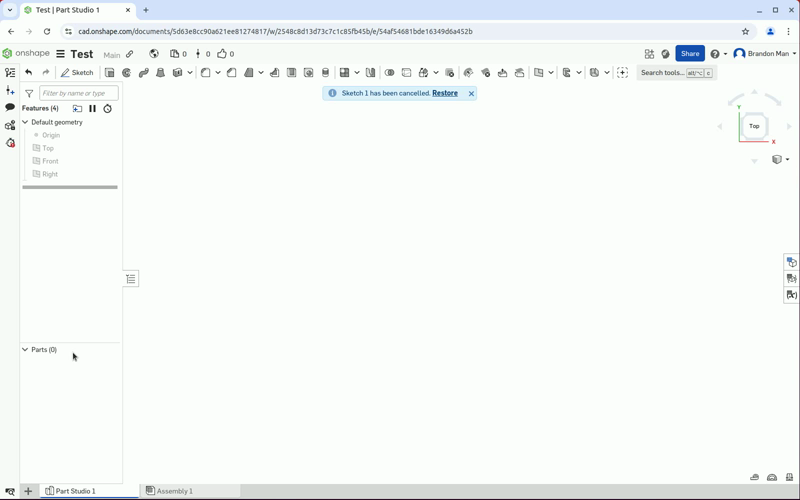
key_down(shift)
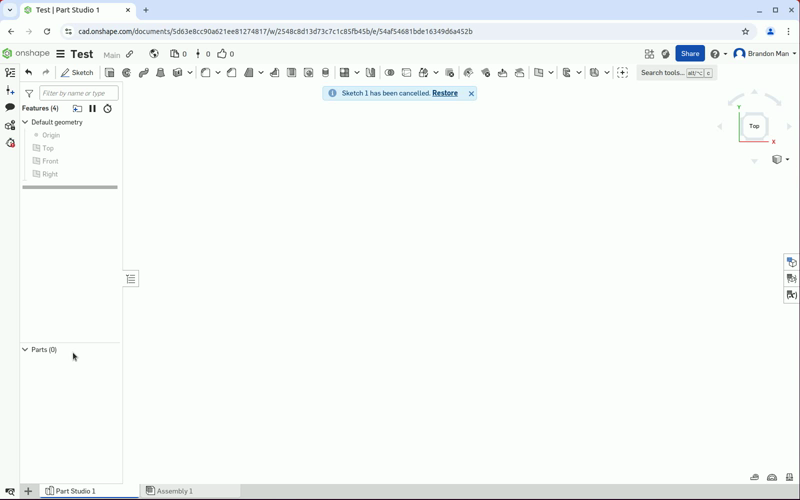
key(up)
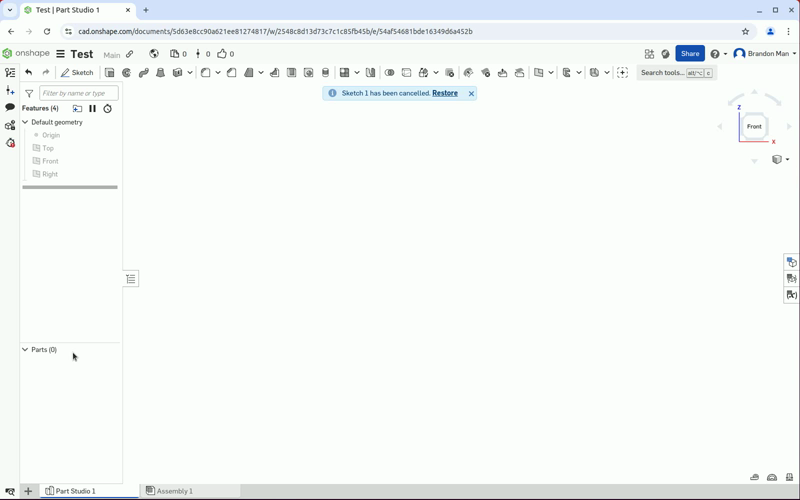
key_up(shift)
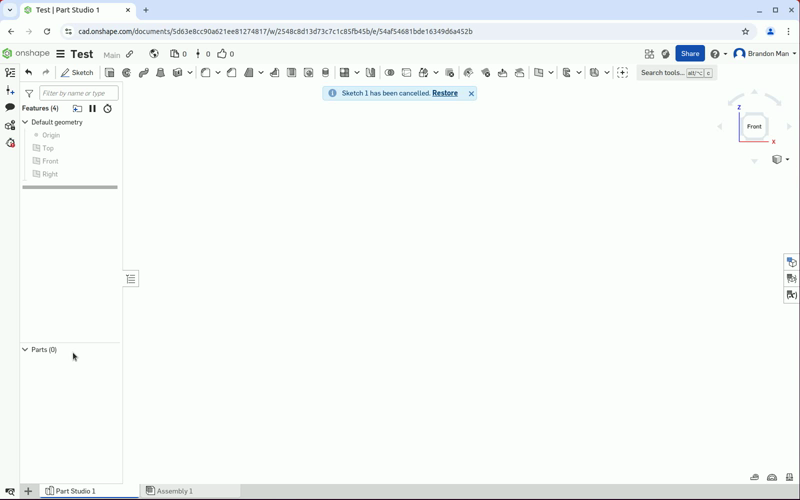
mouse_move(73, 352)
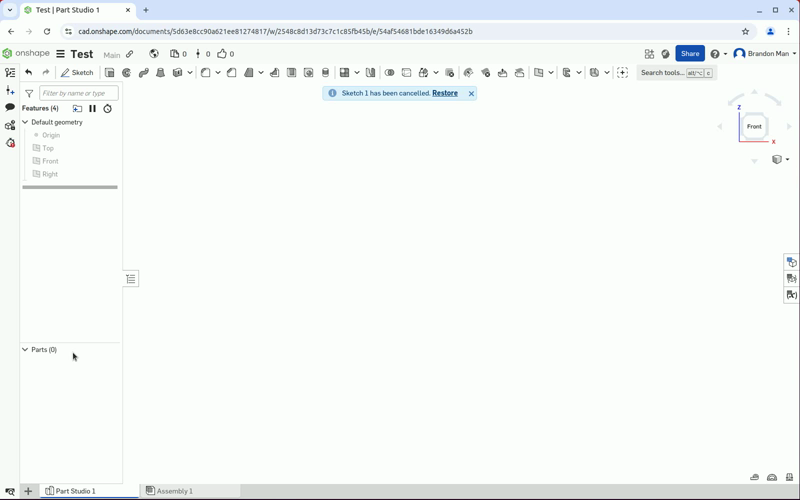
key(shift+y)
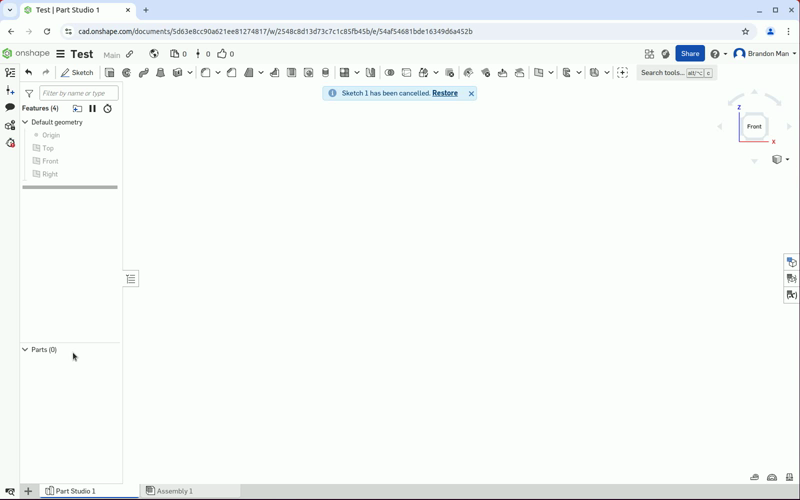
key(shift+s)
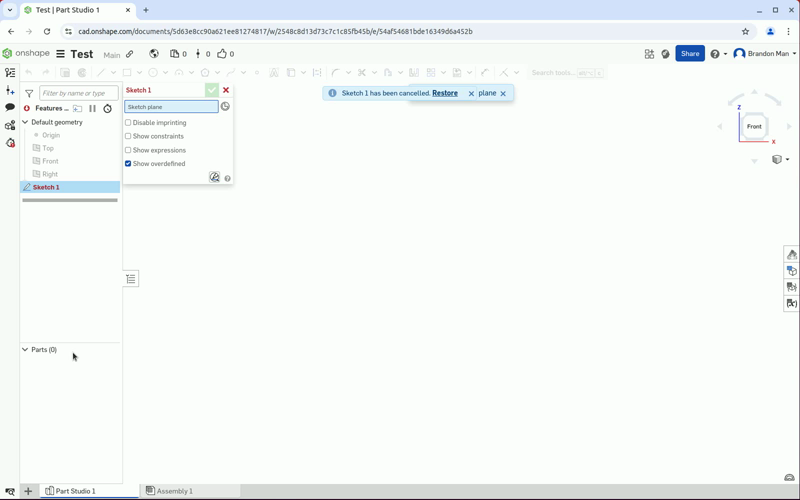
mouse_move(73, 163)
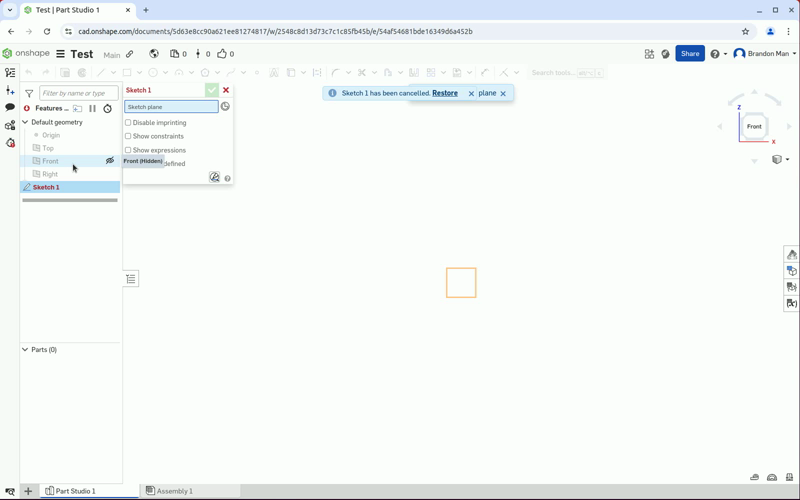
click(73, 163)
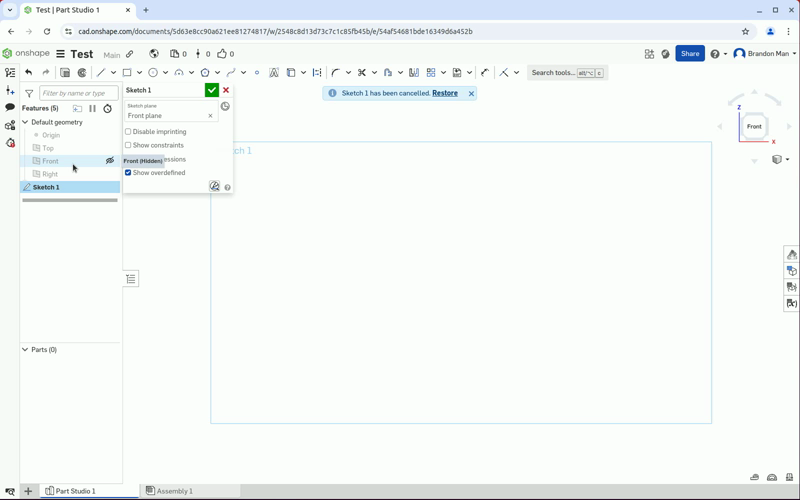
mouse_move(73, 352)
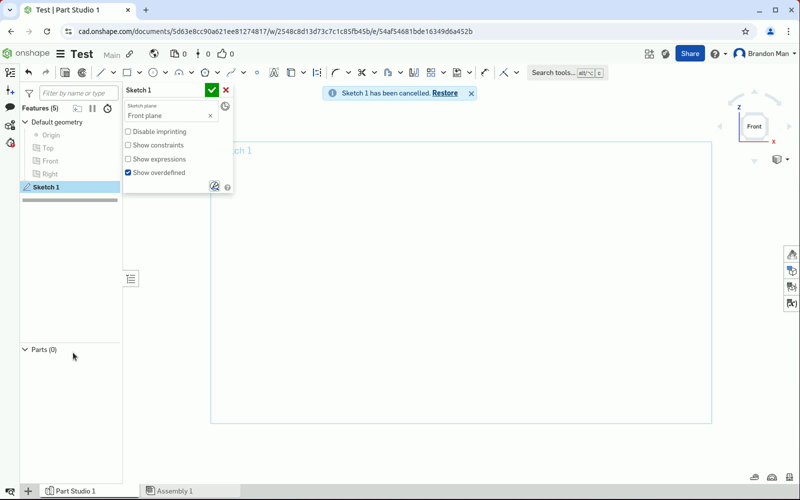
key(y)
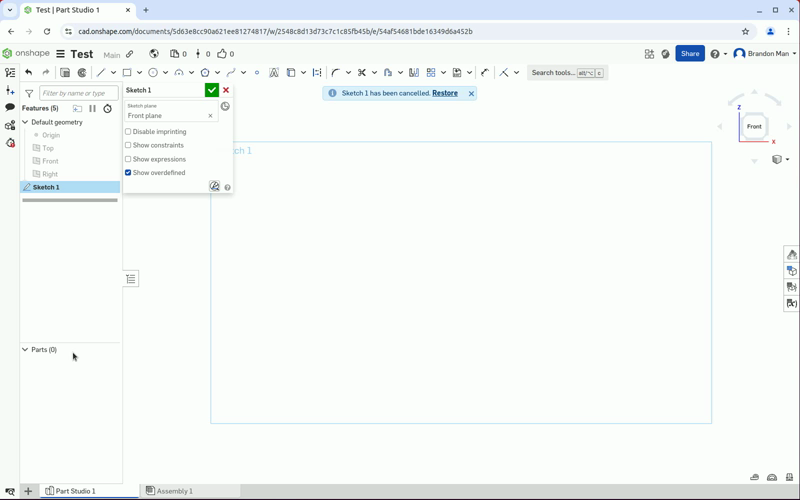
key(l)
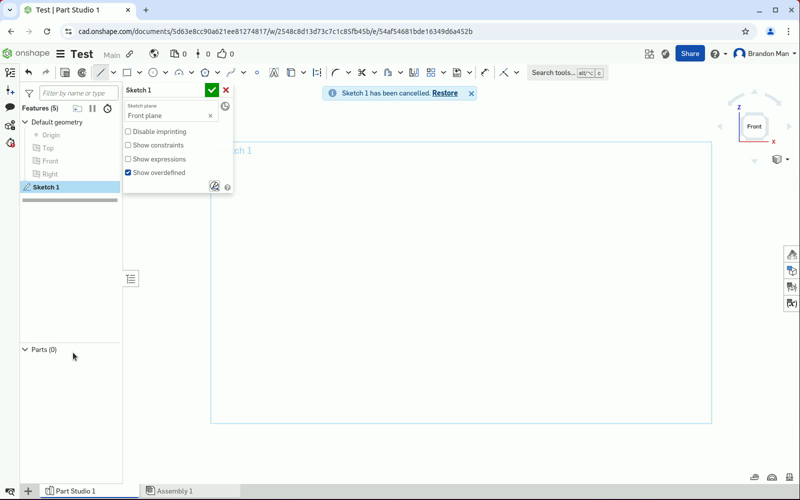
key_down(shift)
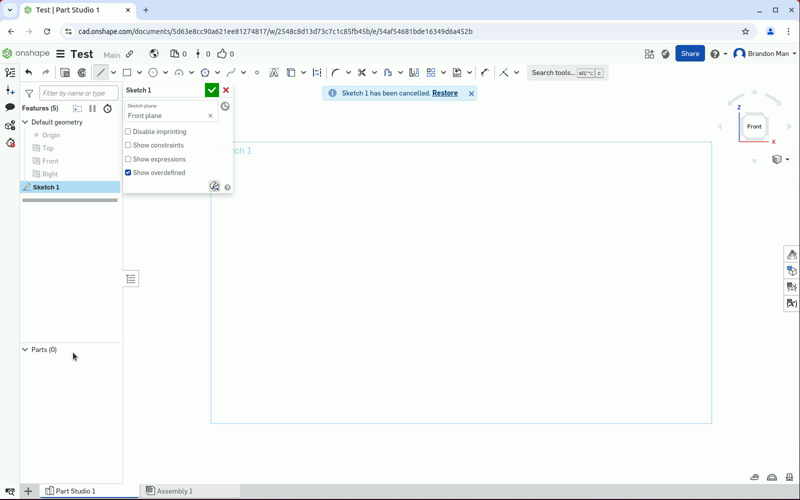
mouse_move(508, 243)
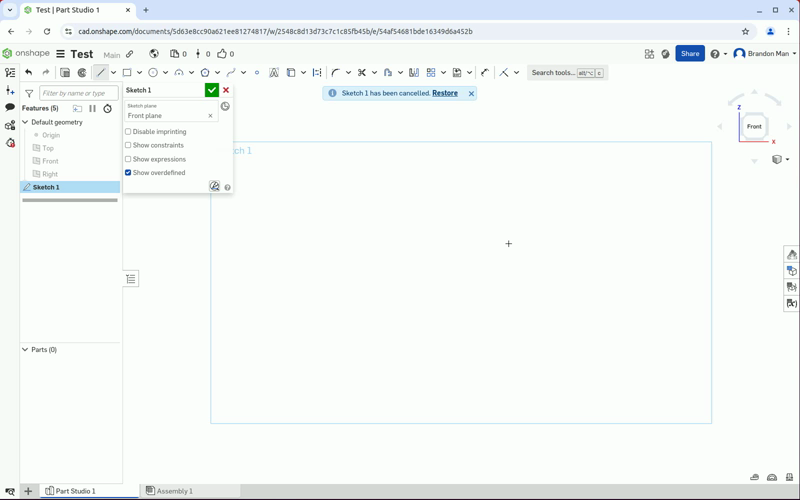
click(508, 243)
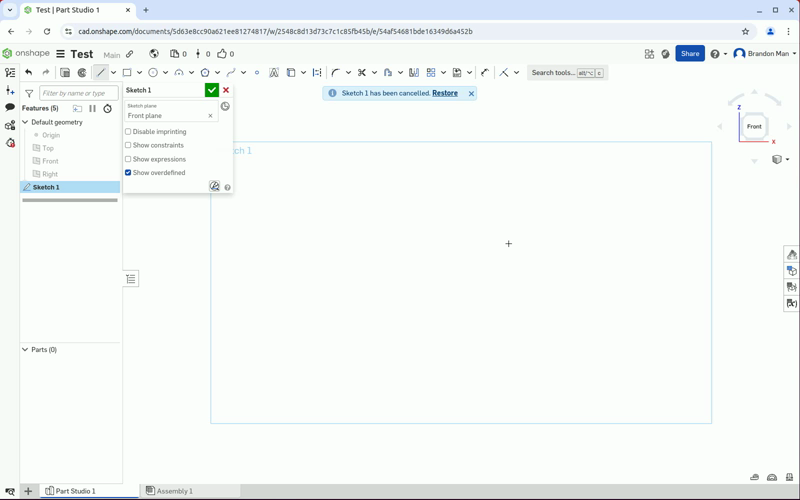
key_up(shift)
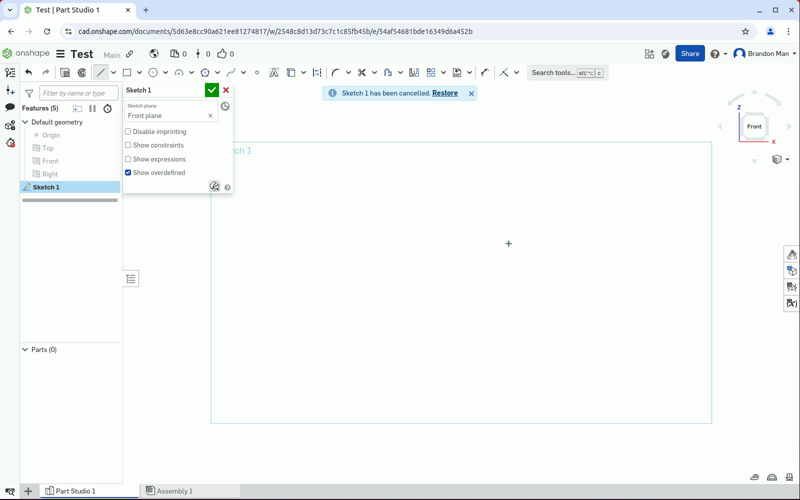
key_down(shift)
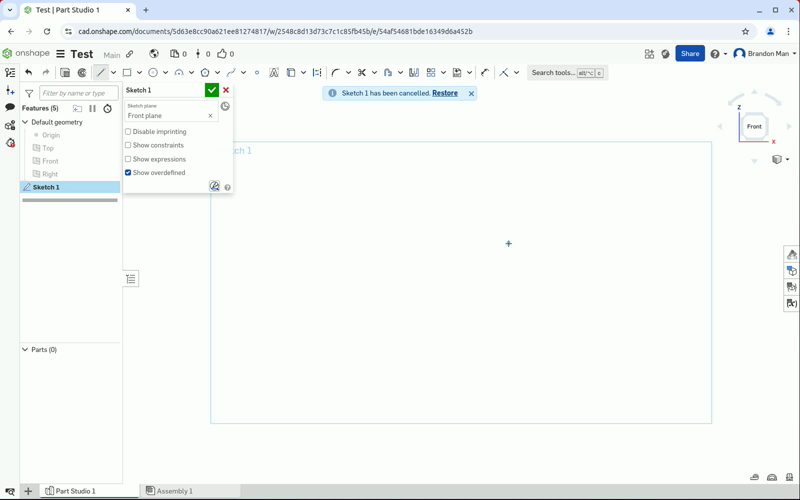
mouse_move(569, 243)
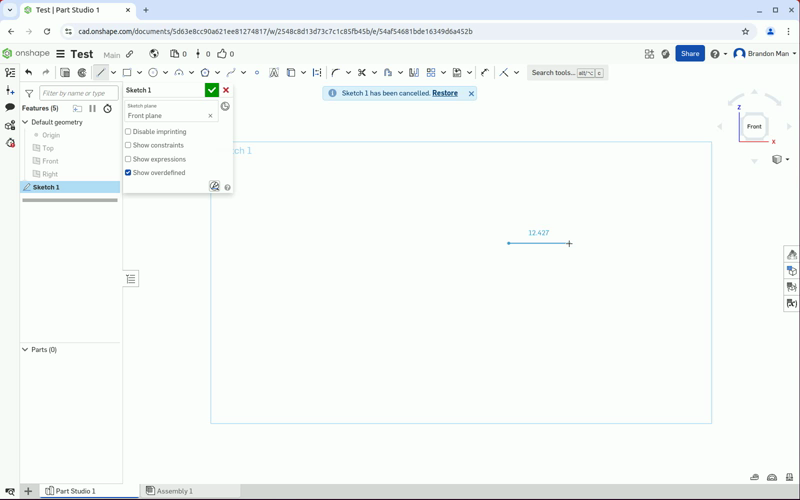
click(569, 243)
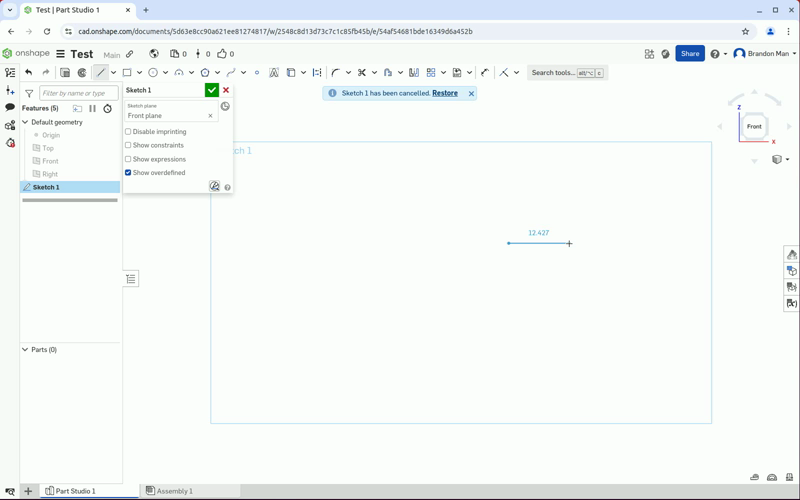
key_up(shift)
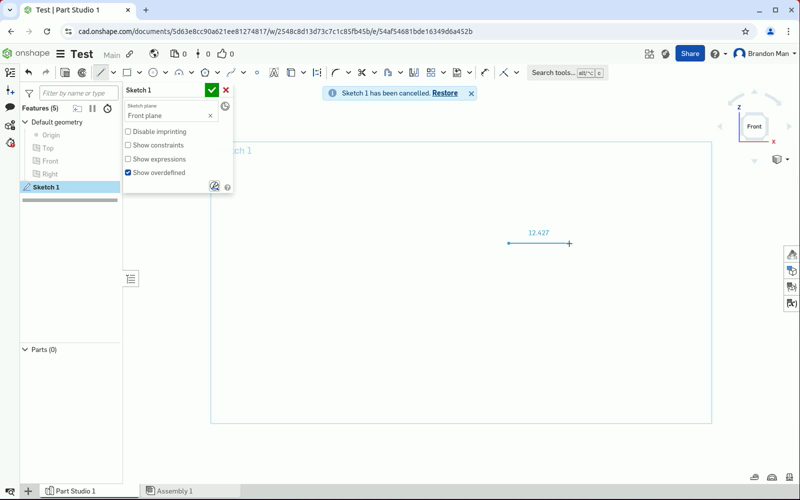
key_down(shift)
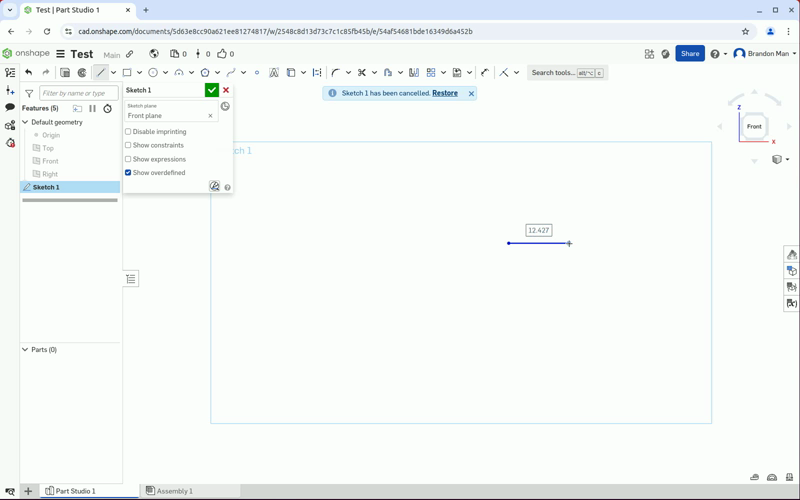
mouse_move(589, 243)
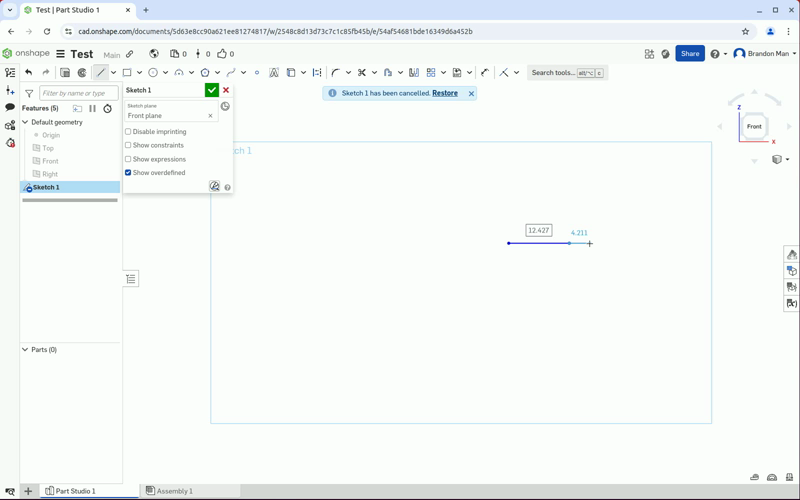
mouse_move(569, 189)
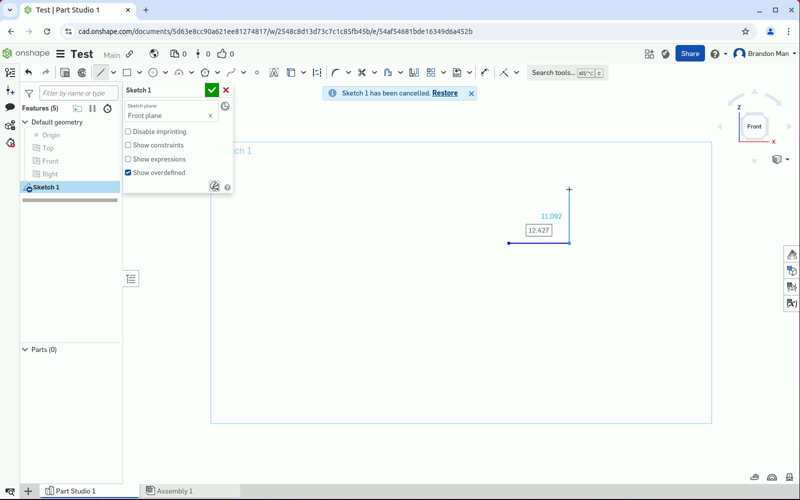
click(569, 189)
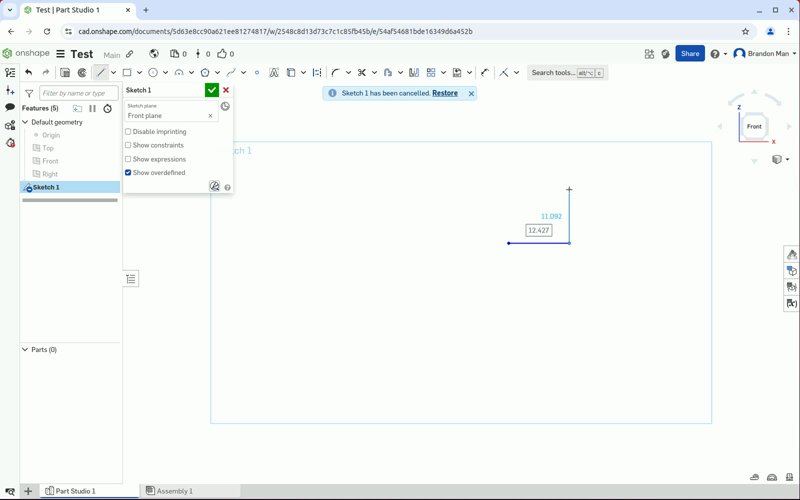
key_up(shift)
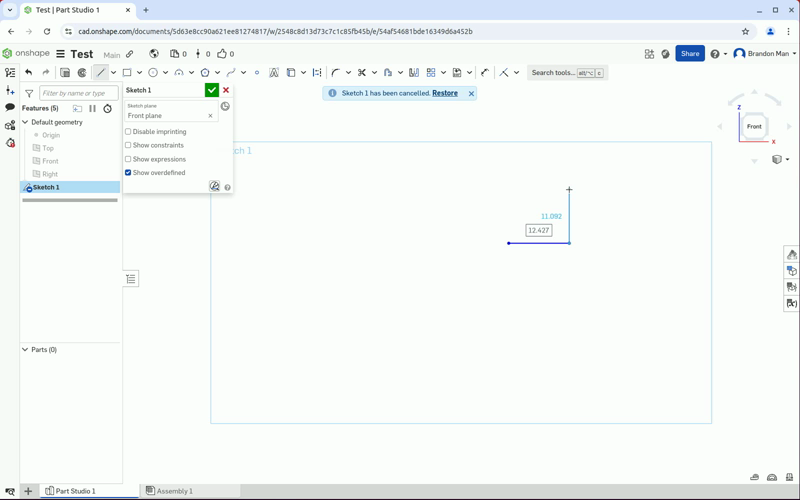
key_down(shift)
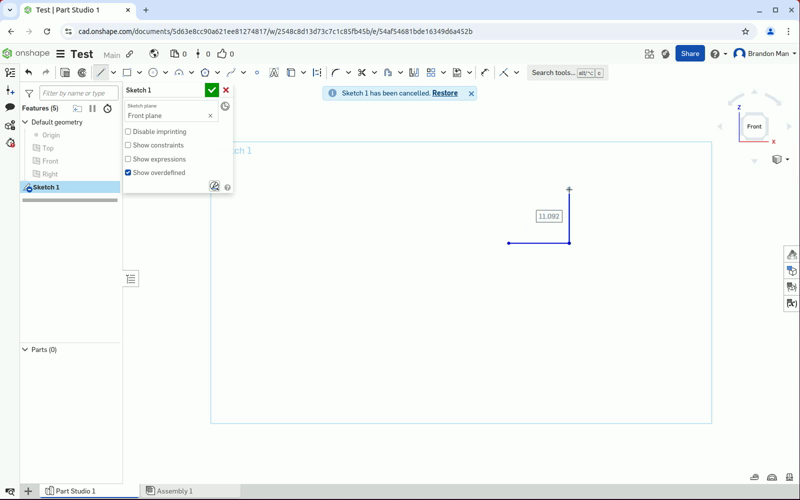
mouse_move(508, 189)
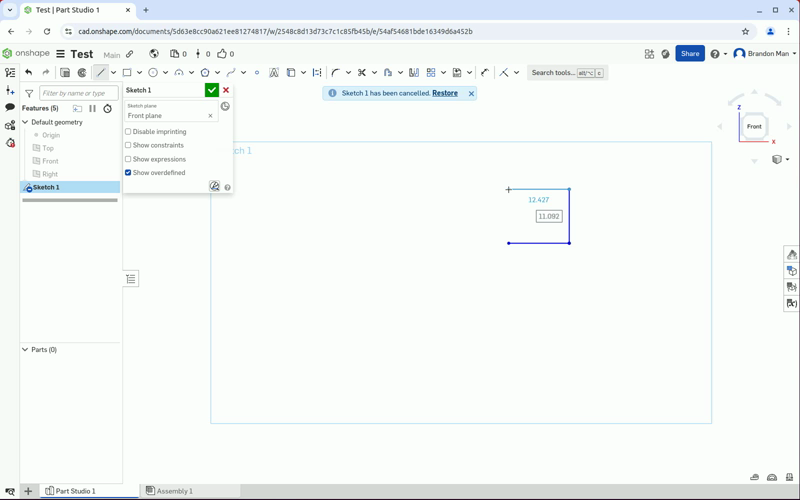
click(508, 189)
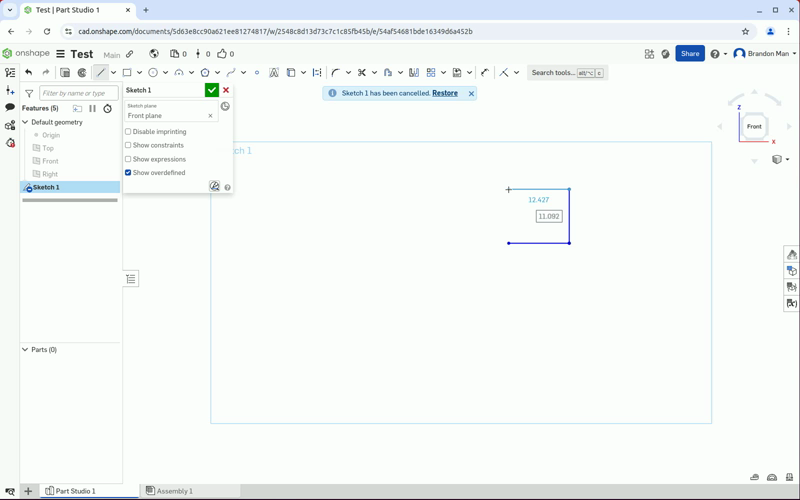
key_up(shift)
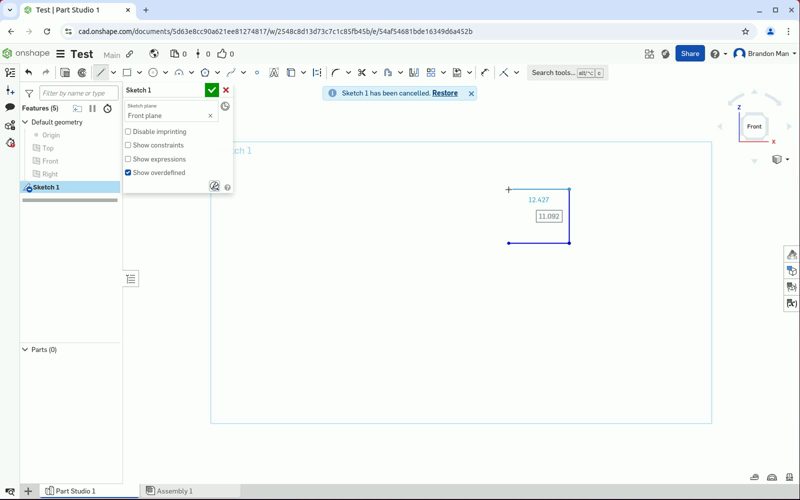
mouse_move(538, 189)
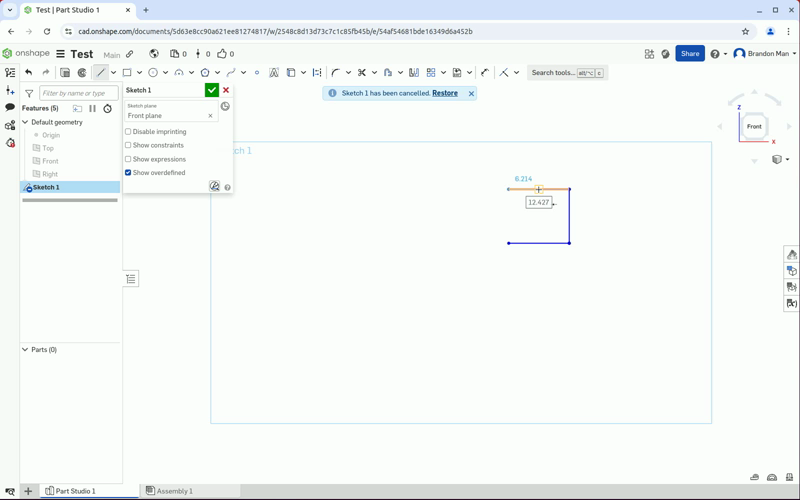
key_down(shift)
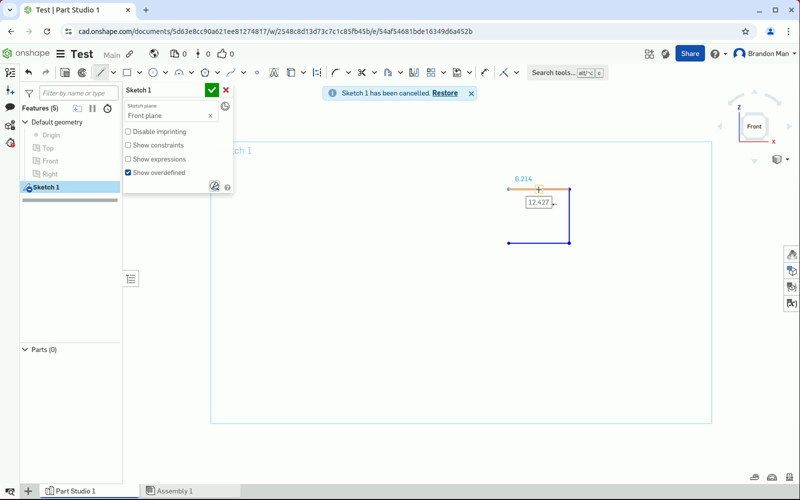
mouse_move(508, 243)
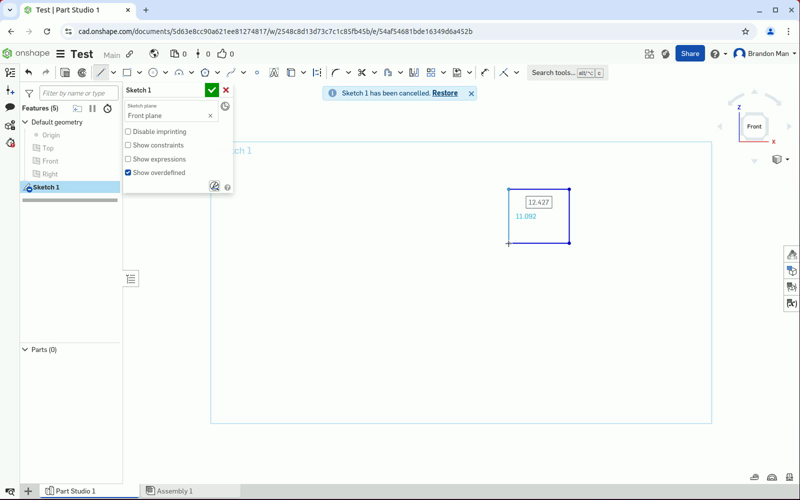
key_up(shift)
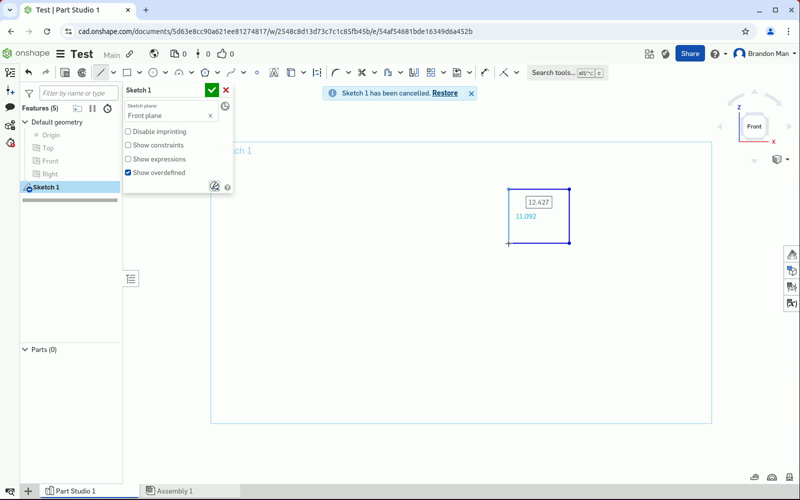
click(508, 243)
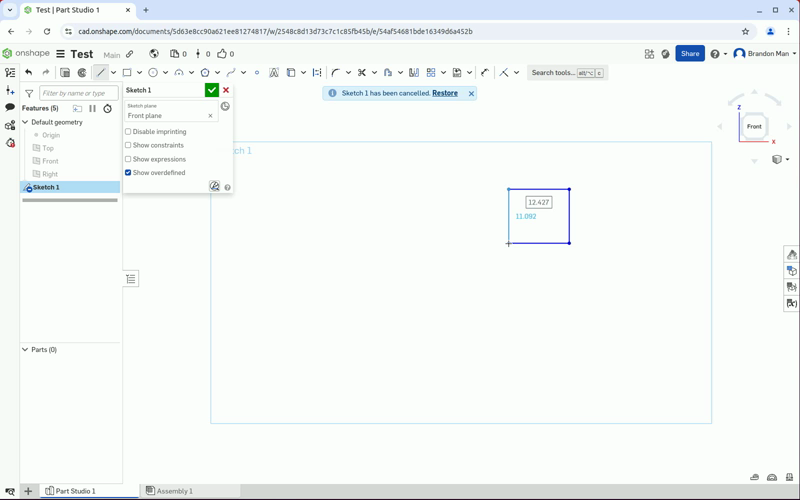
key(esc)
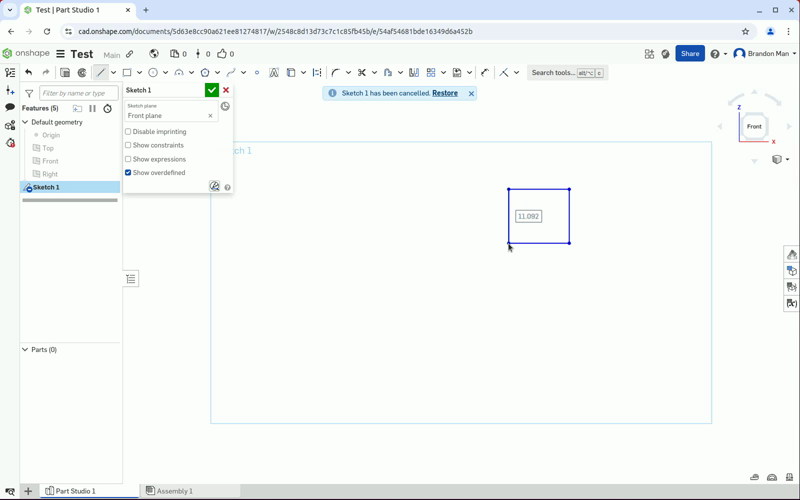
key(c)
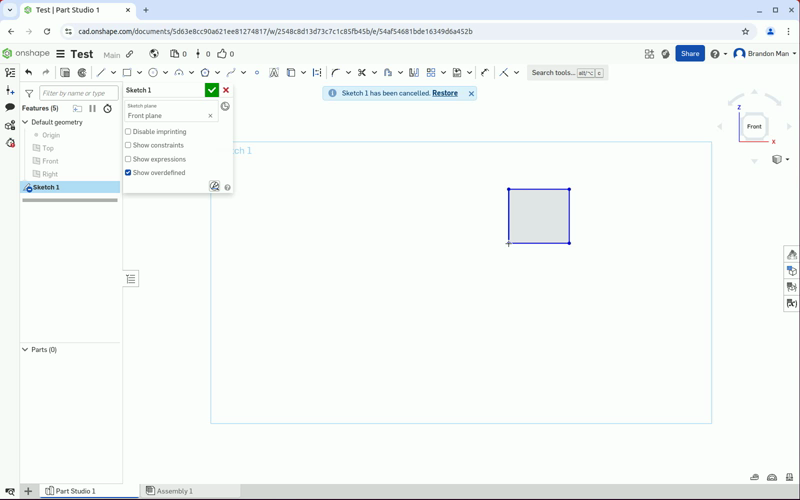
key_down(shift)
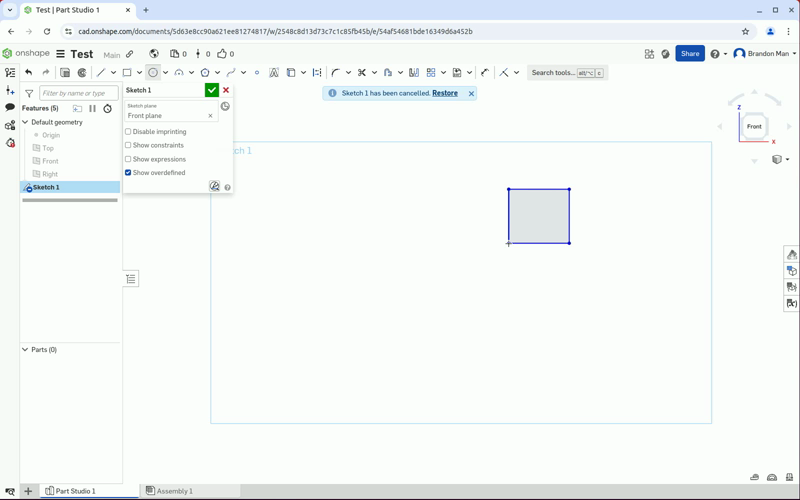
mouse_move(537, 216)
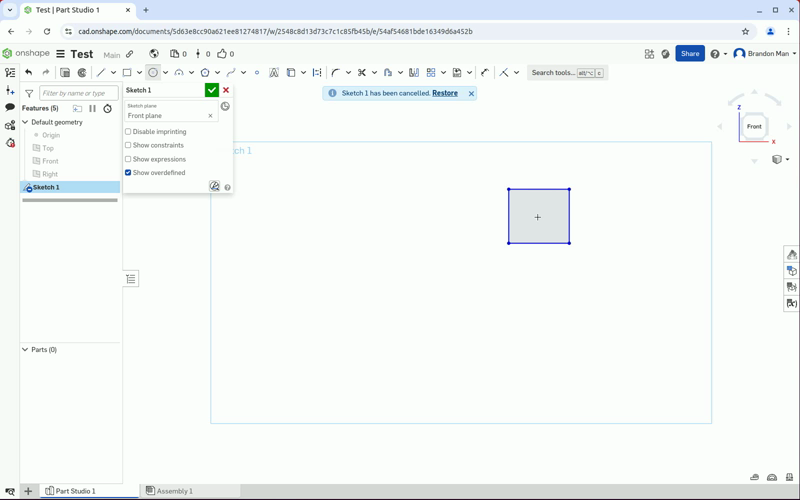
click(537, 216)
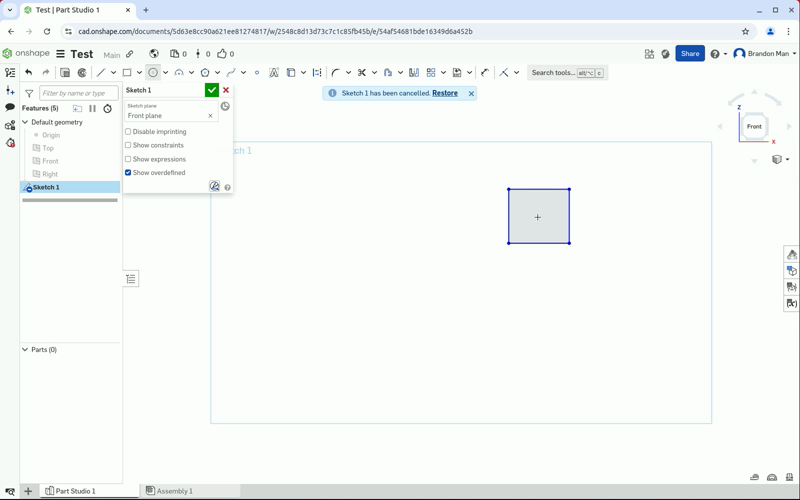
key_up(shift)
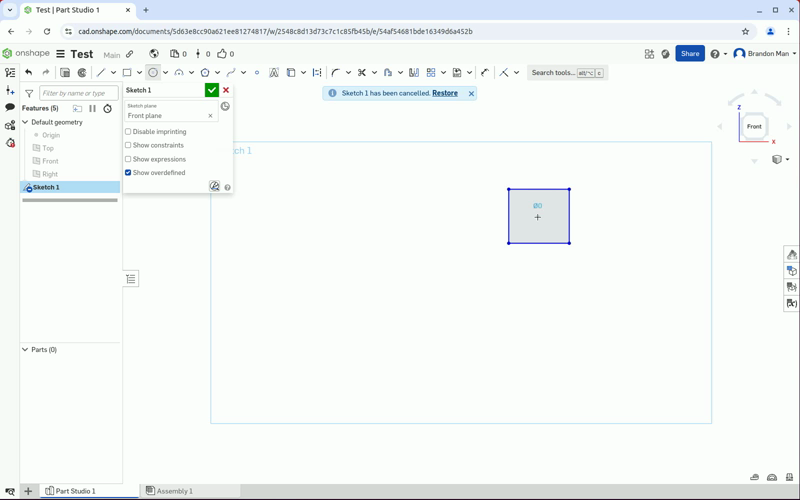
mouse_move(551, 216)
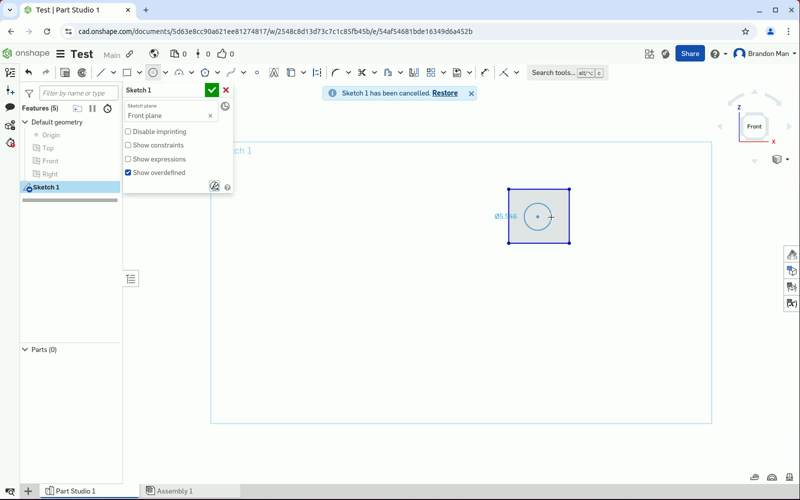
click(551, 216)
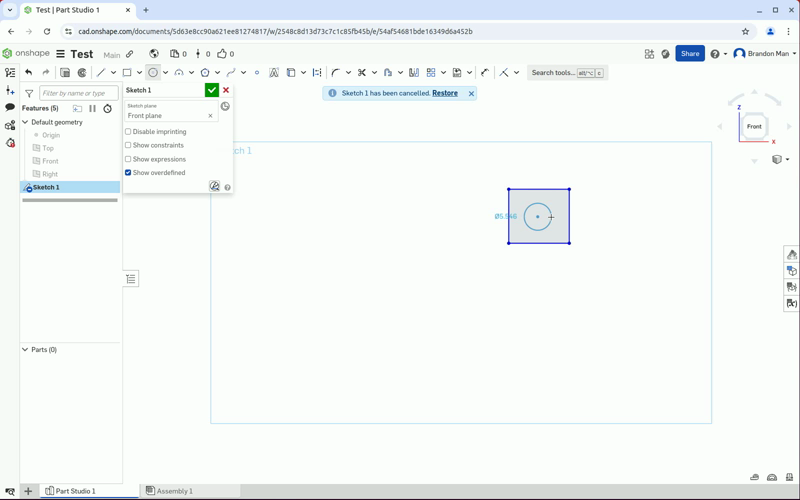
key(esc)
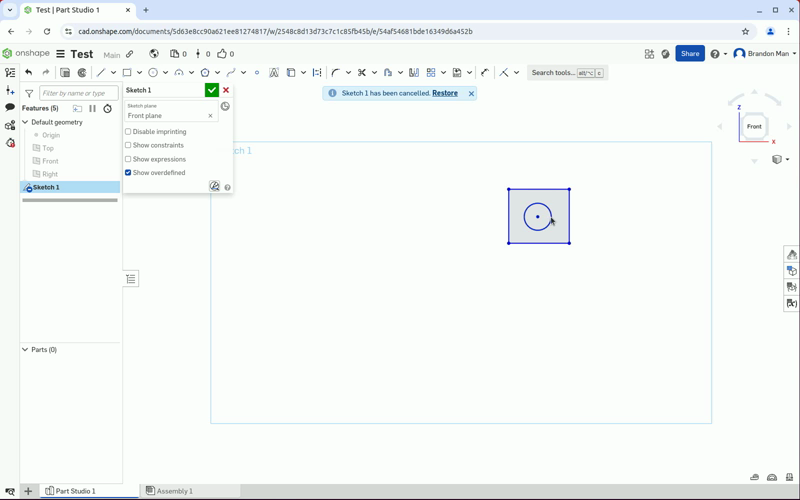
mouse_move(529, 196)
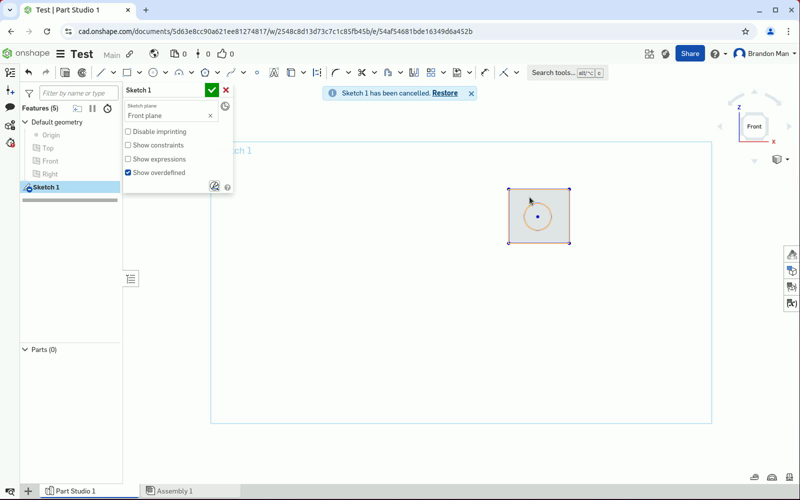
click(529, 196)
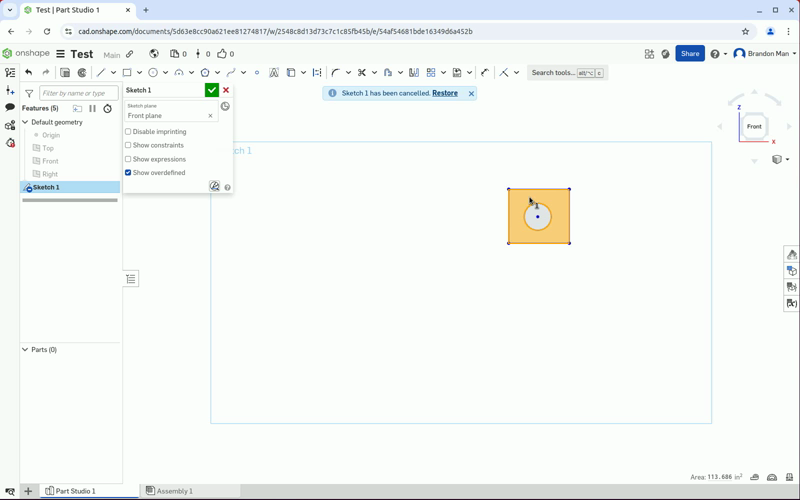
mouse_move(73, 352)
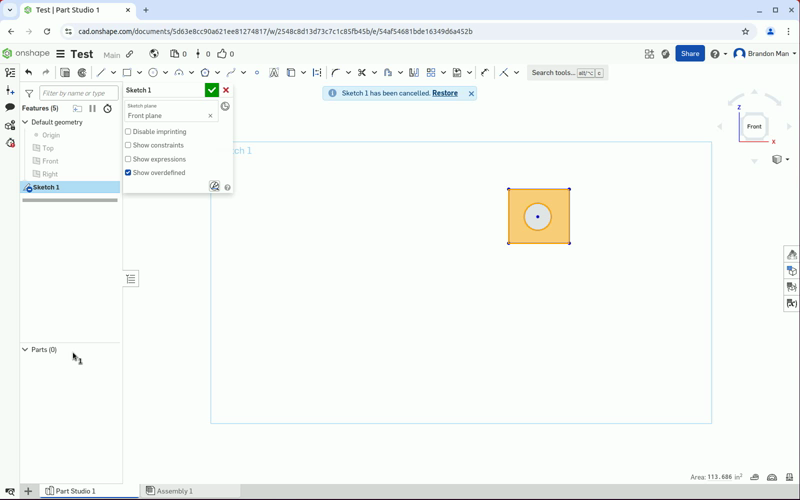
key(shift+y)
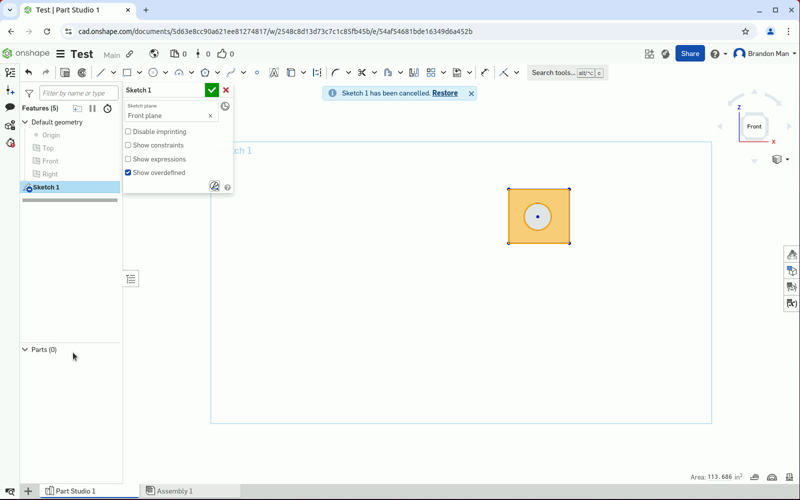
key(shift+e)
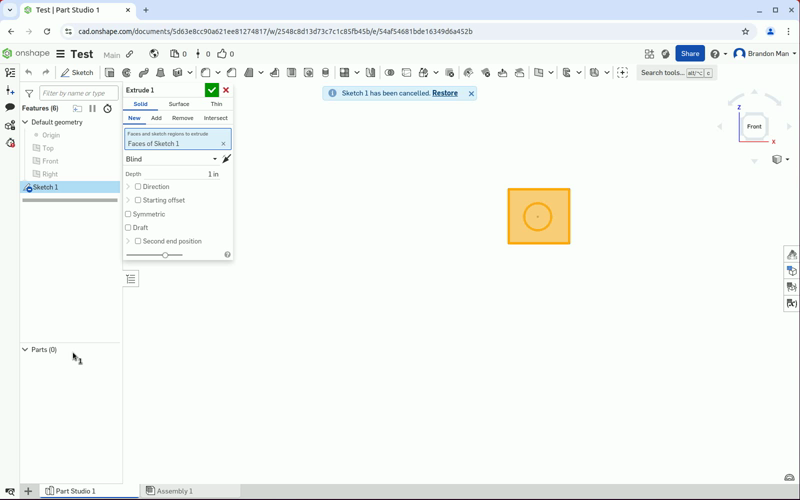
mouse_move(143, 106)
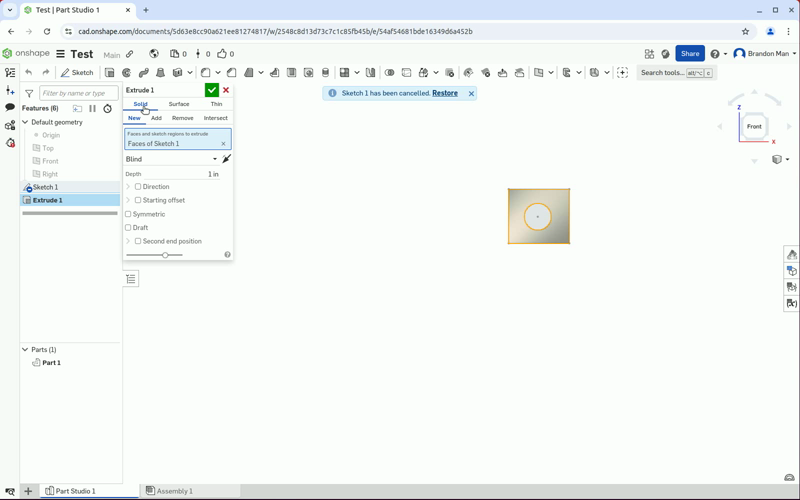
click(143, 106)
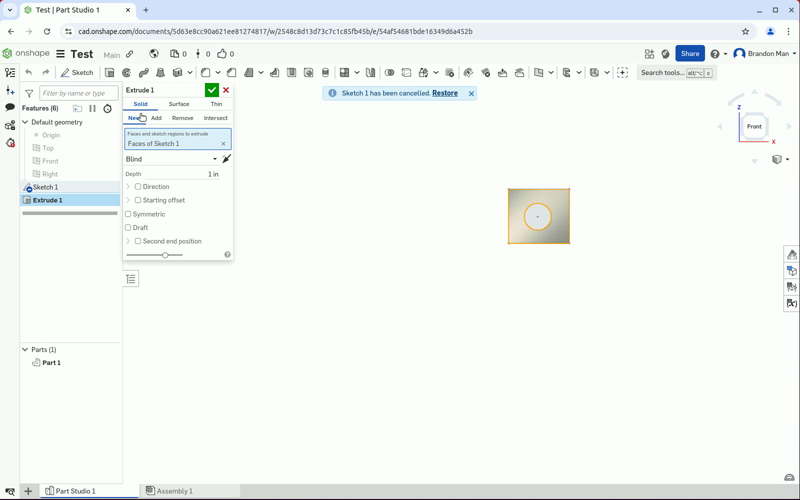
mouse_move(137, 120)
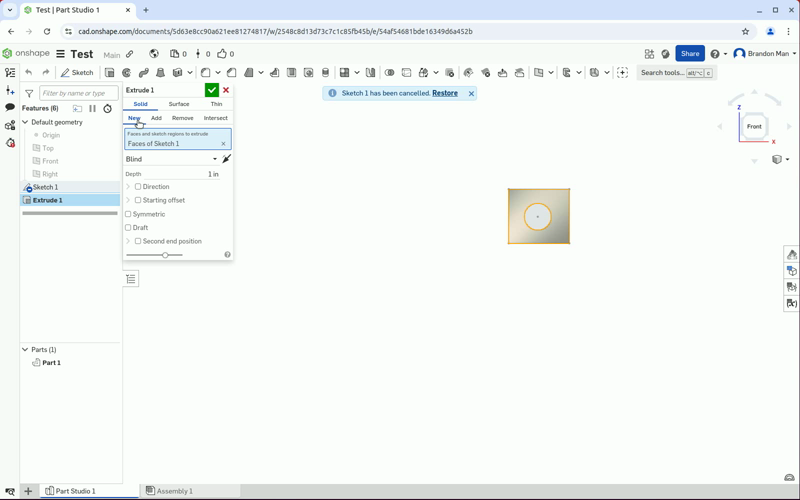
click(137, 120)
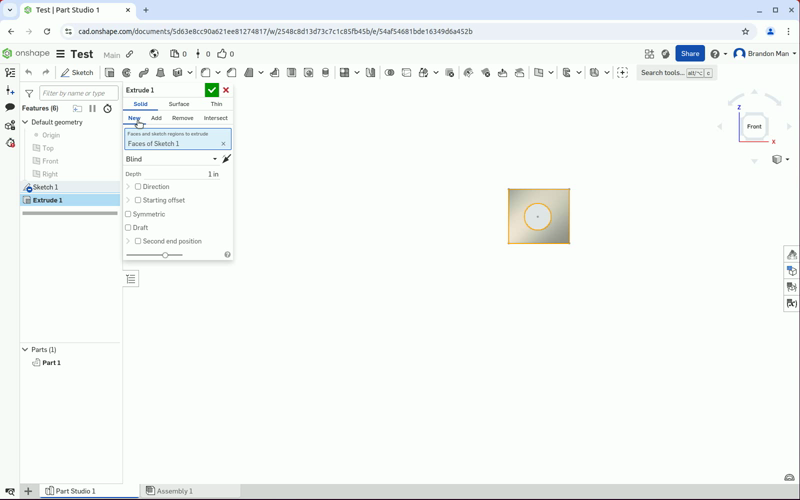
key(tab, 4)
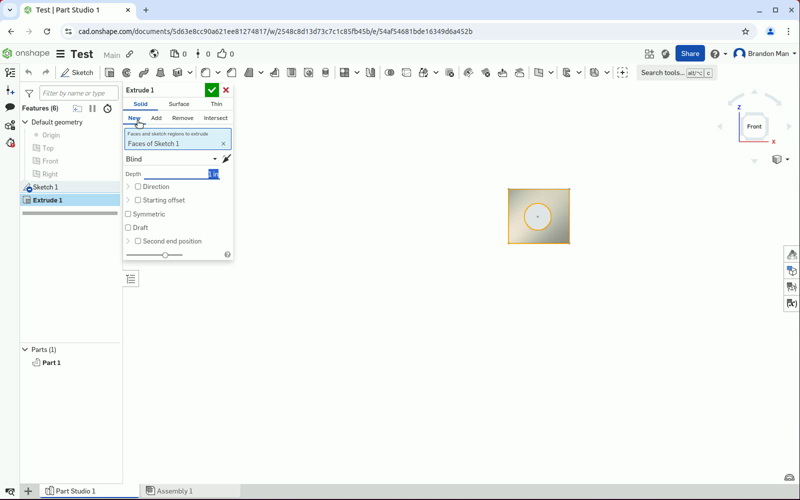
text(15.406)
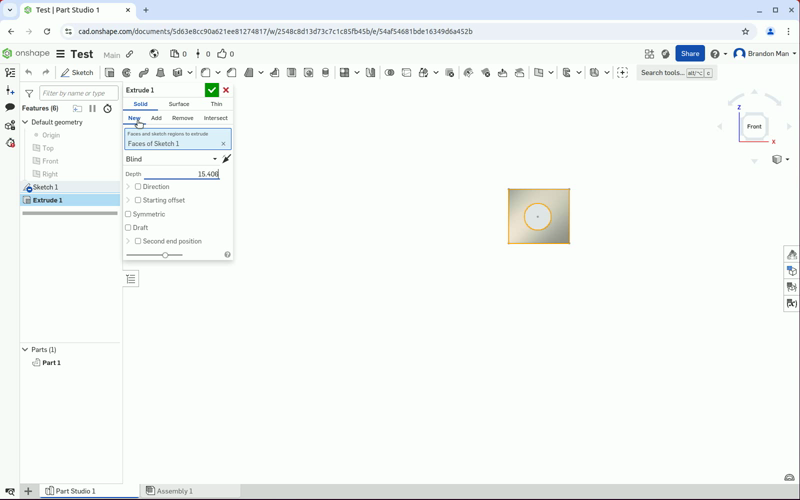
key(tab, 3)
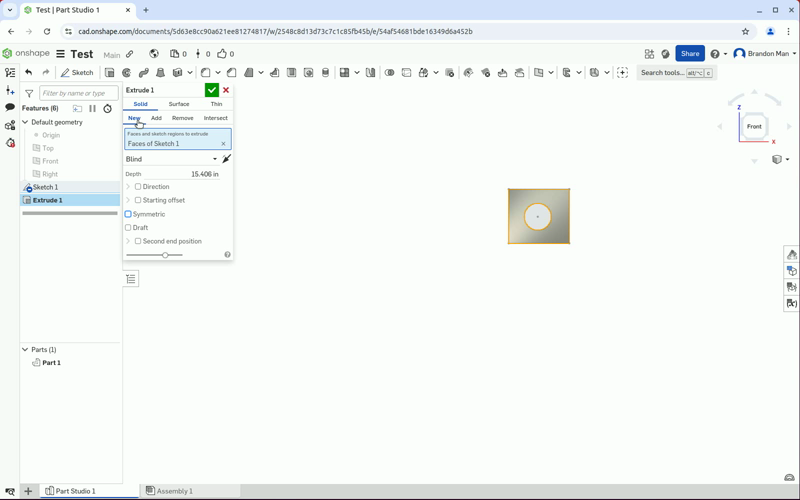
key(space)
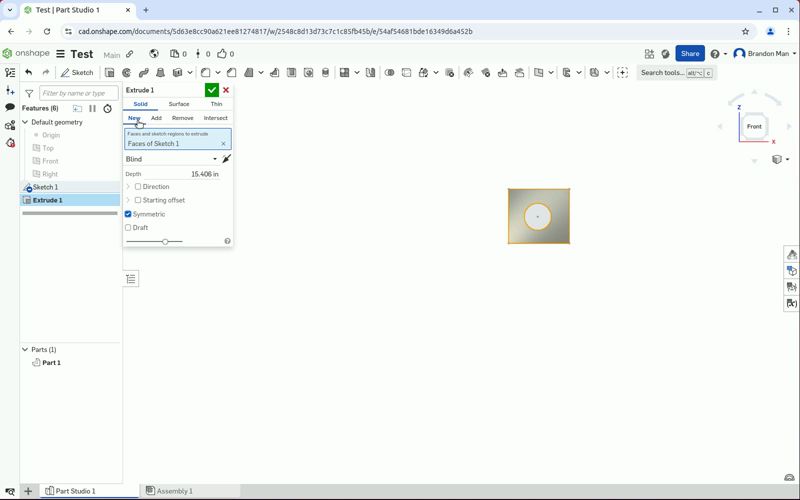
key(enter)
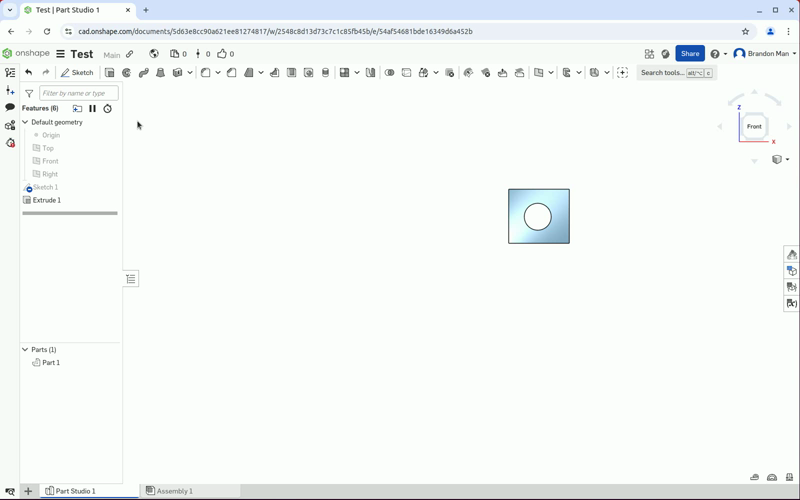
key(shift+h)
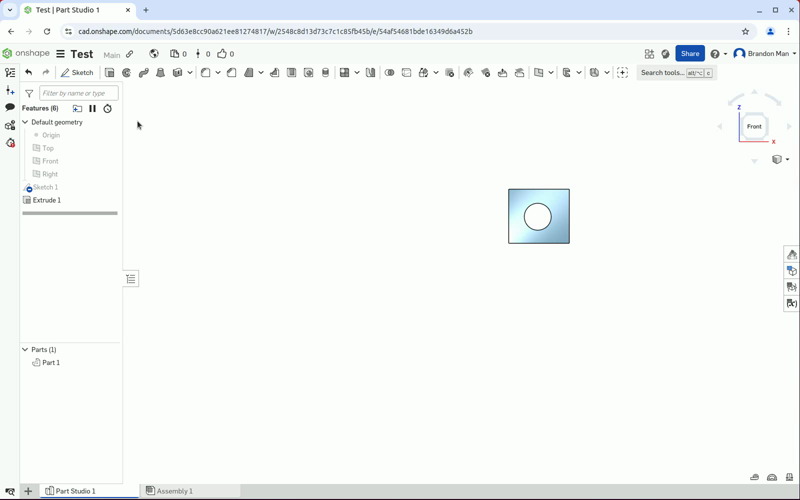
key(shift+h)
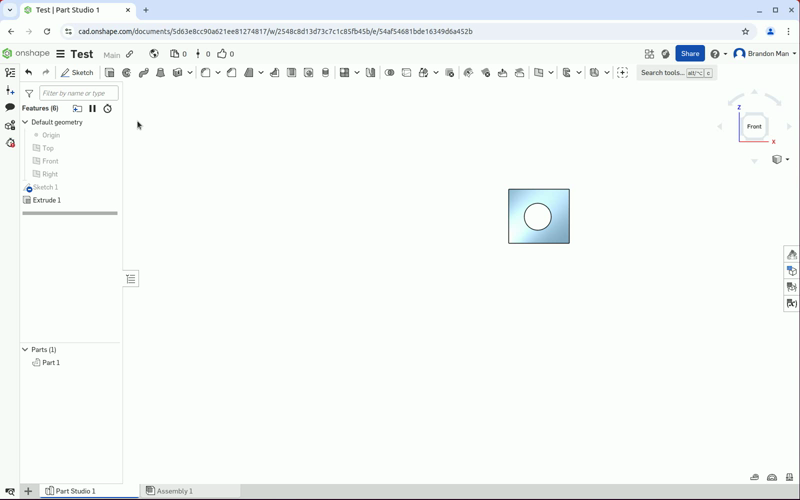
mouse_move(73, 189)
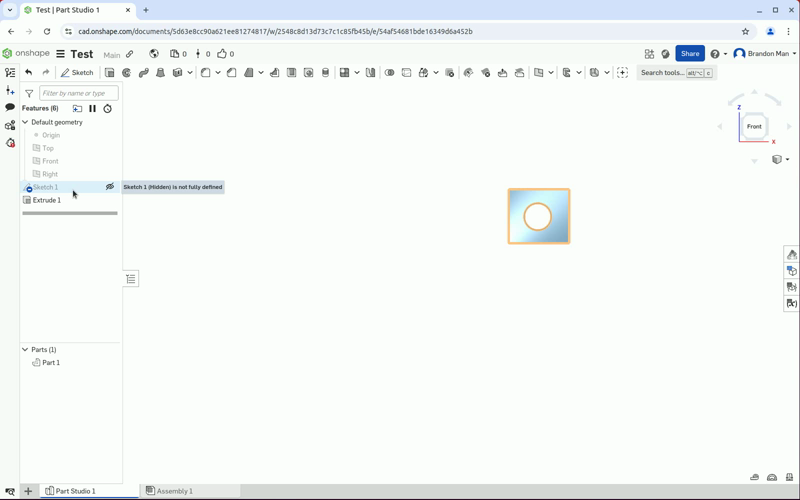
click(73, 189)
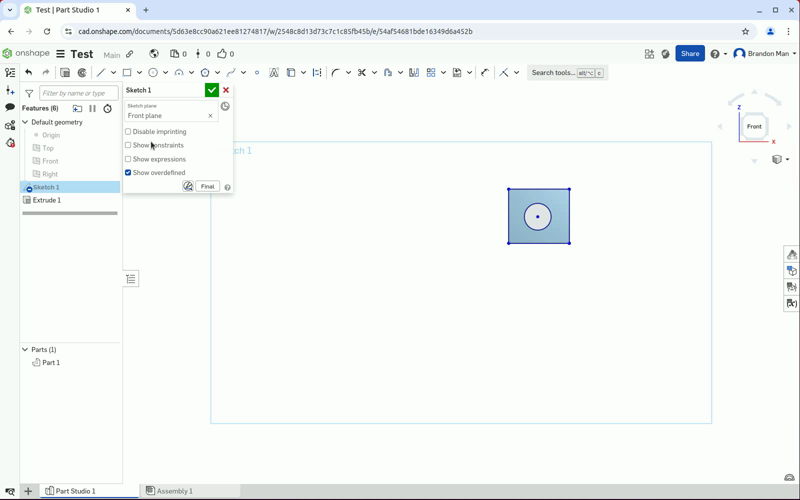
mouse_move(229, 92)
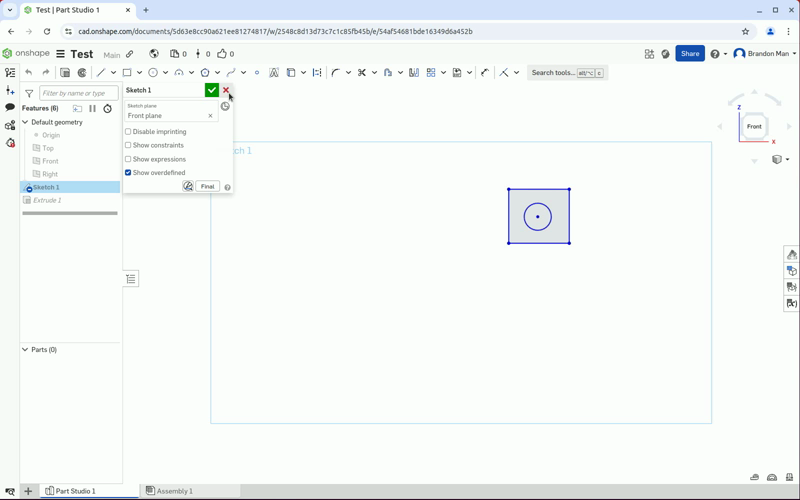
click(229, 92)
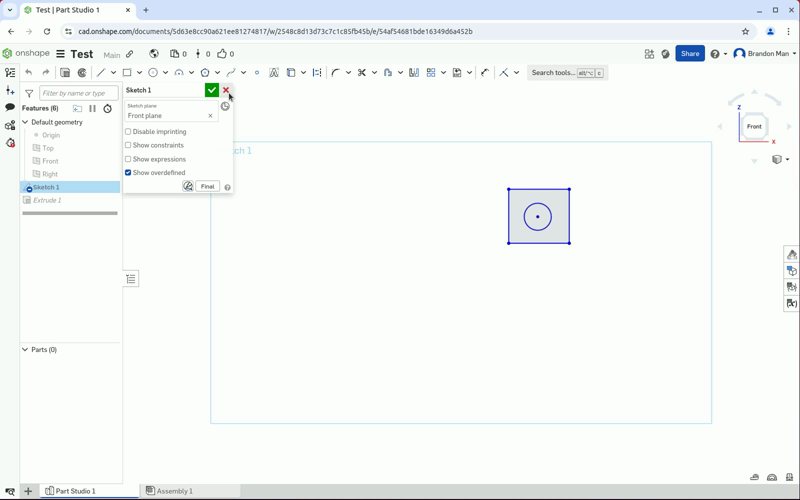
key(shift+s)
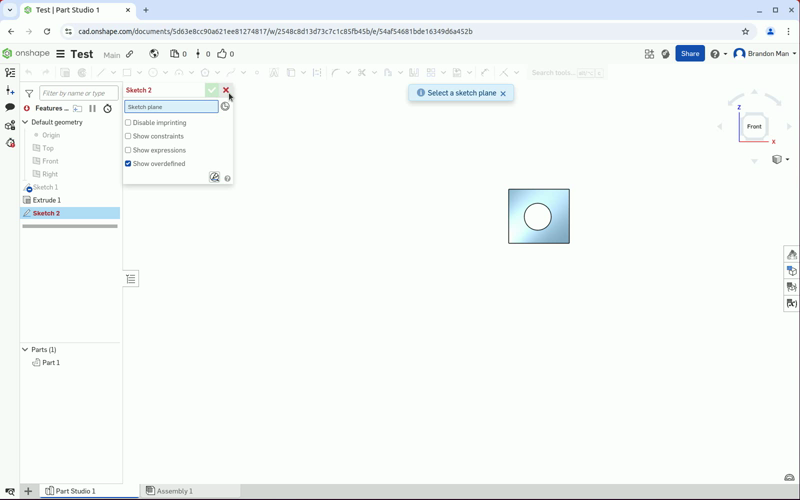
mouse_move(73, 163)
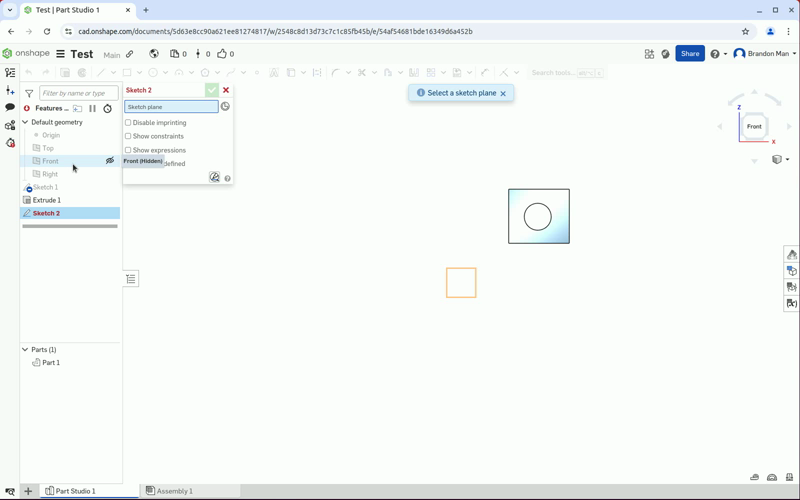
click(73, 163)
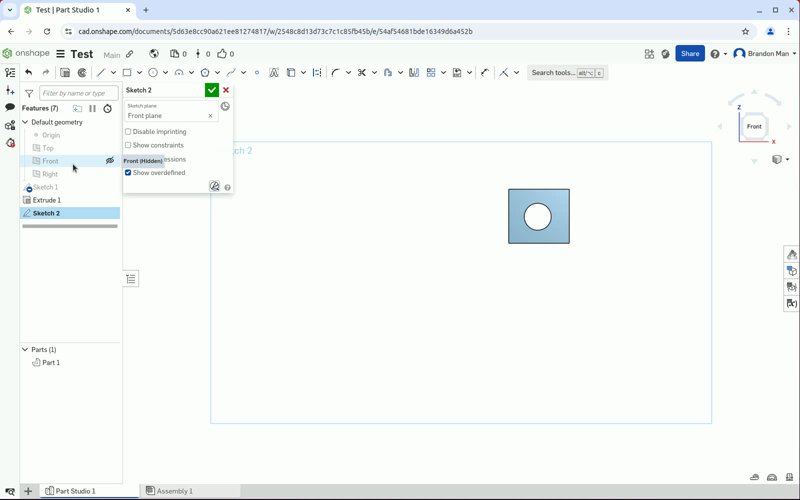
mouse_move(73, 352)
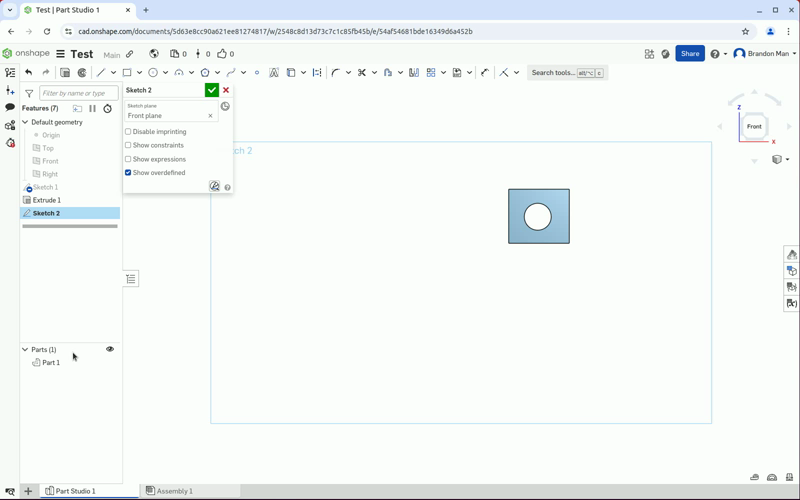
key(y)
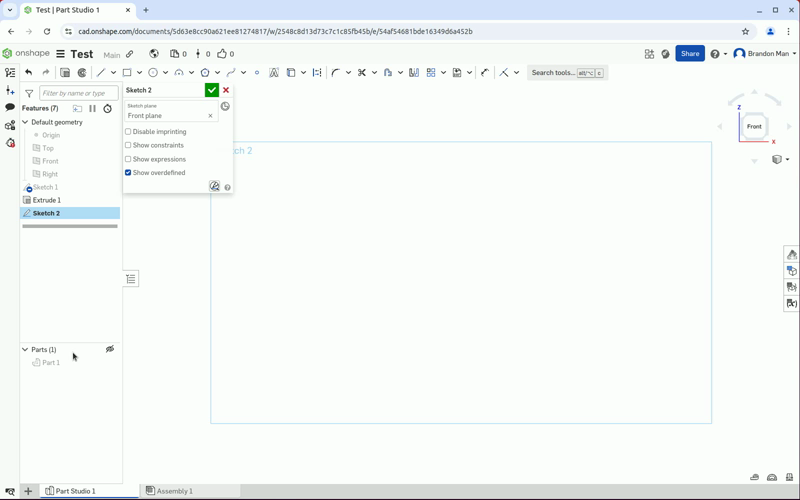
key(l)
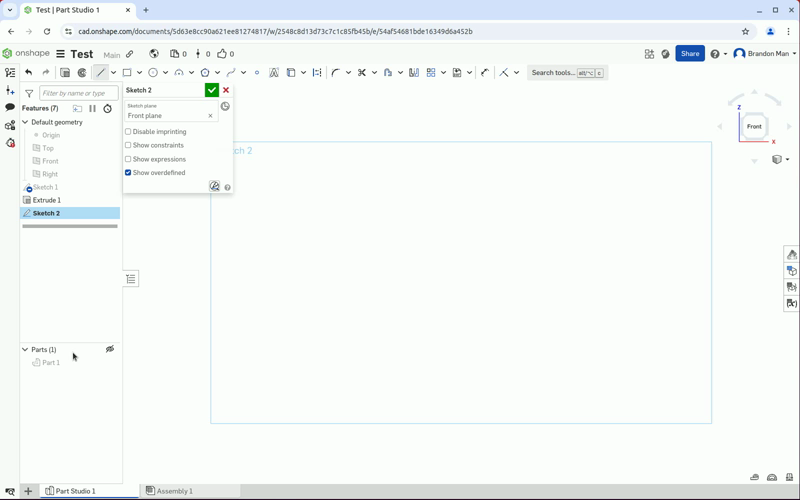
key_down(shift)
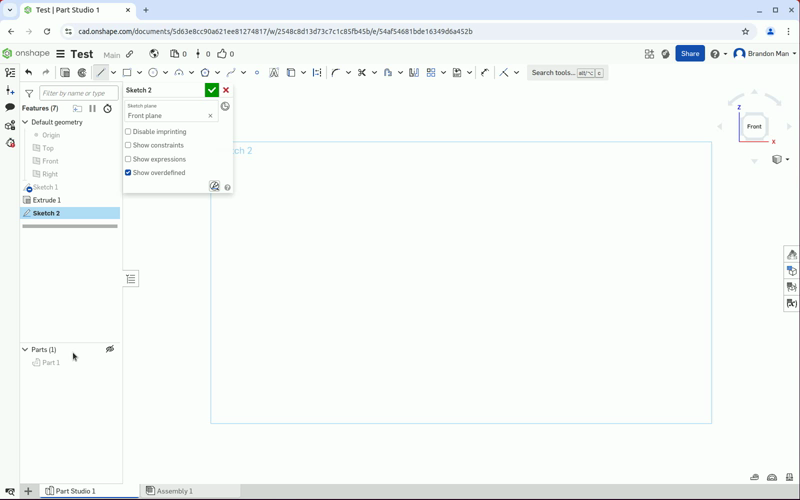
mouse_move(403, 328)
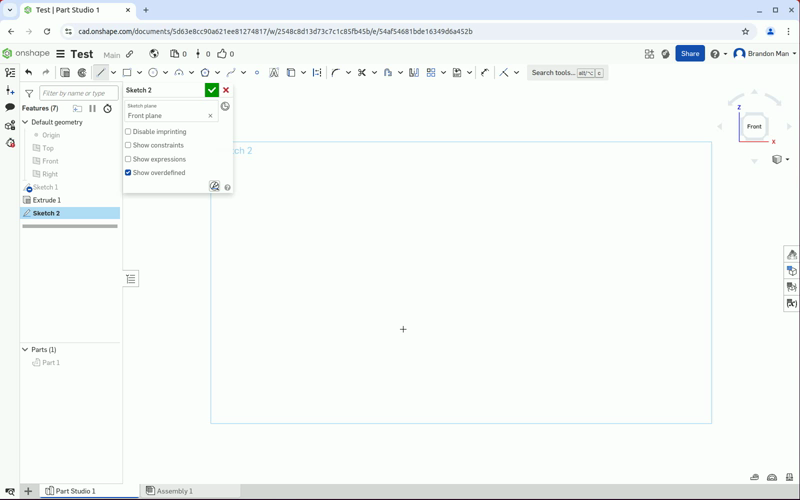
click(403, 328)
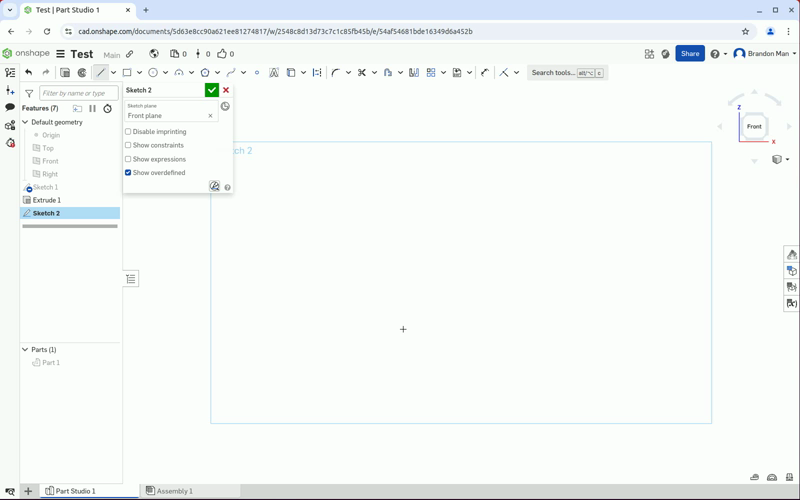
key_up(shift)
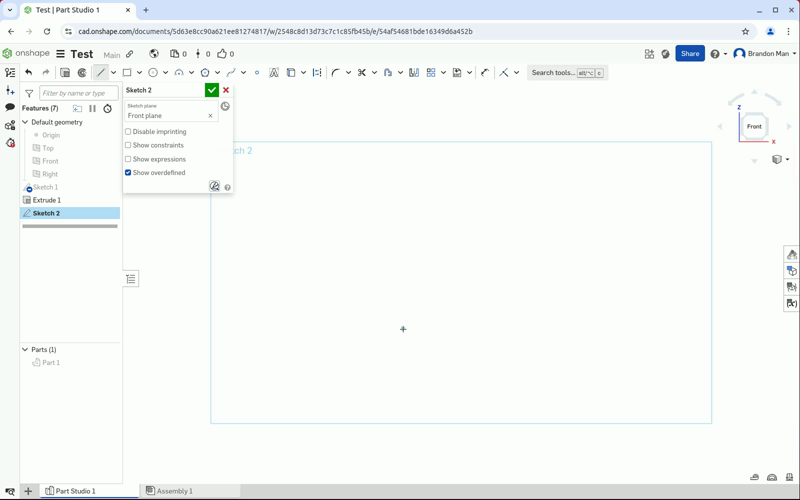
key_down(shift)
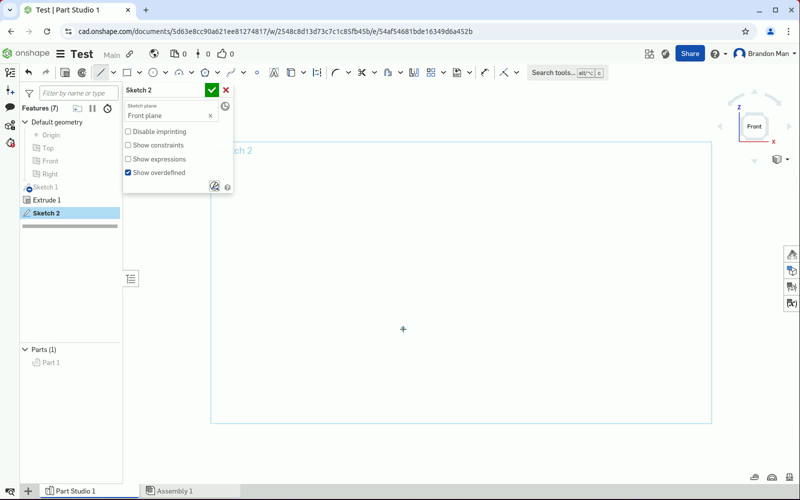
mouse_move(567, 328)
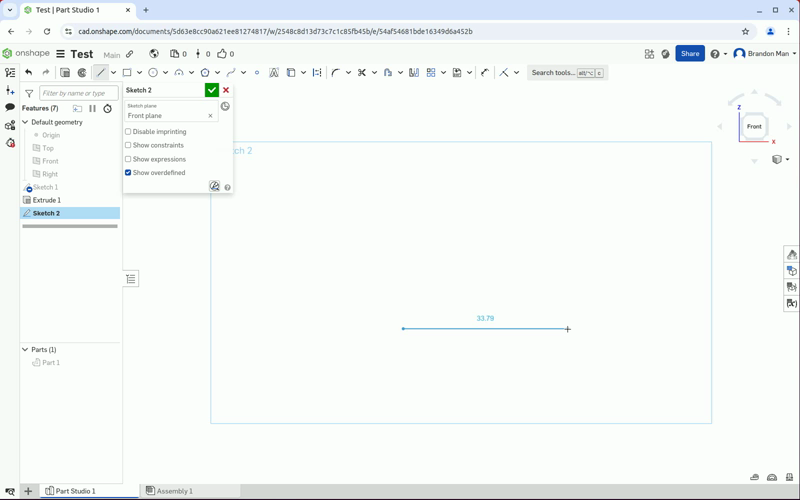
click(567, 328)
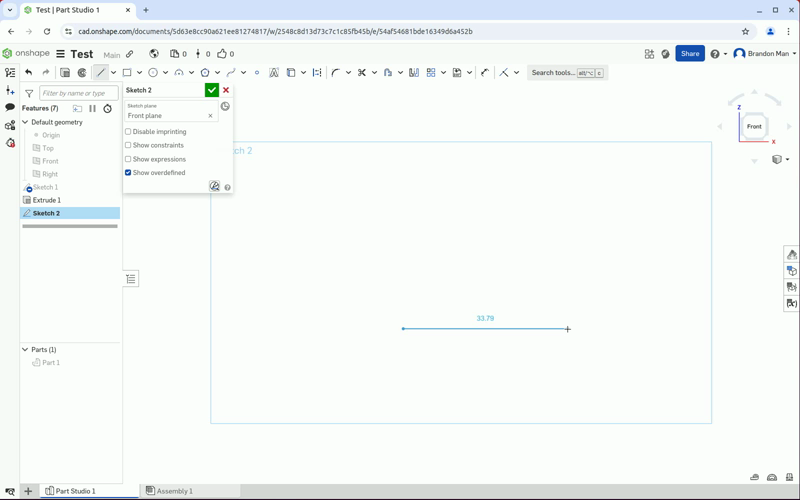
key_up(shift)
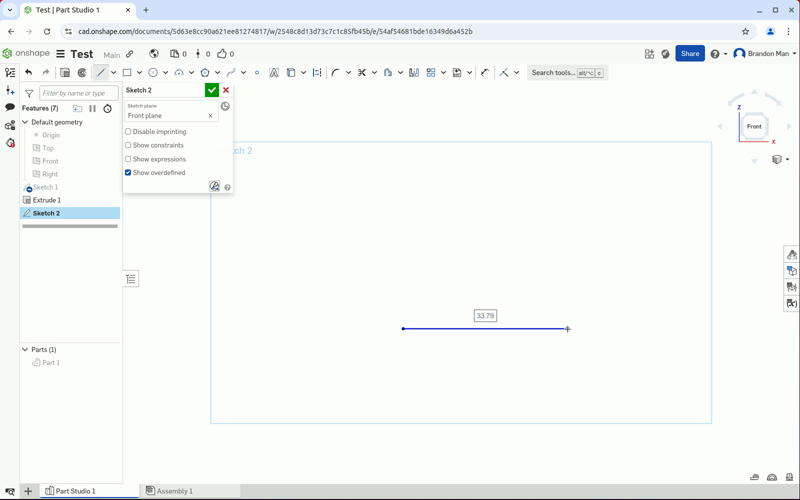
key_down(shift)
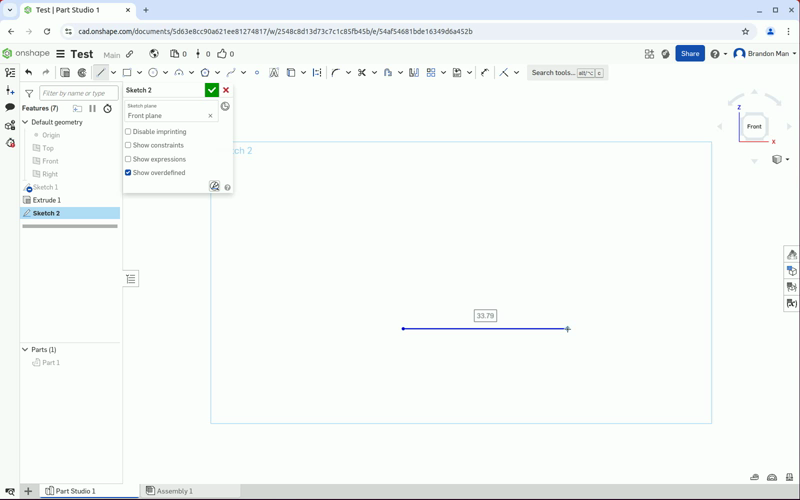
mouse_move(567, 243)
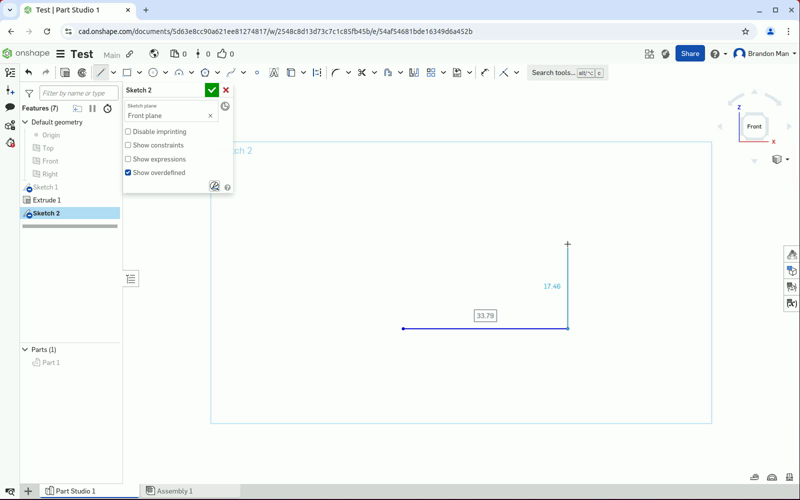
click(567, 243)
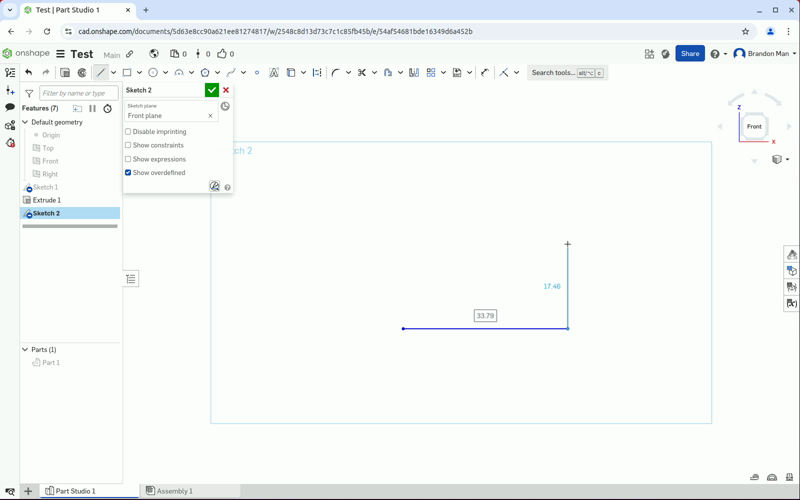
key_up(shift)
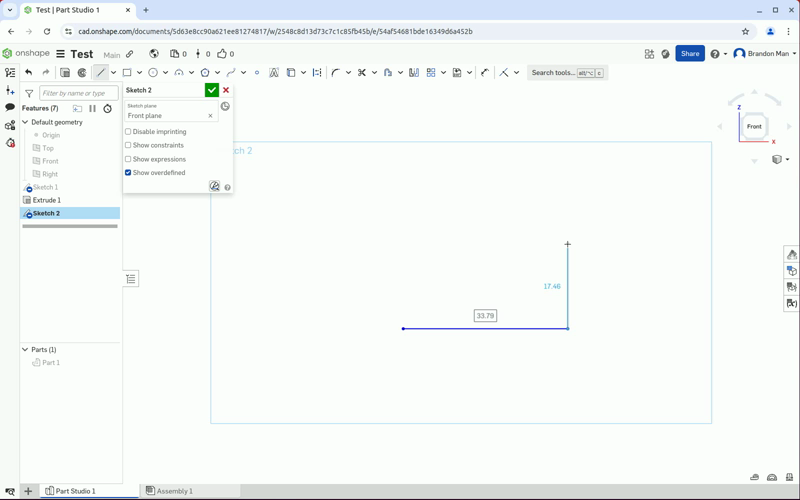
key_down(shift)
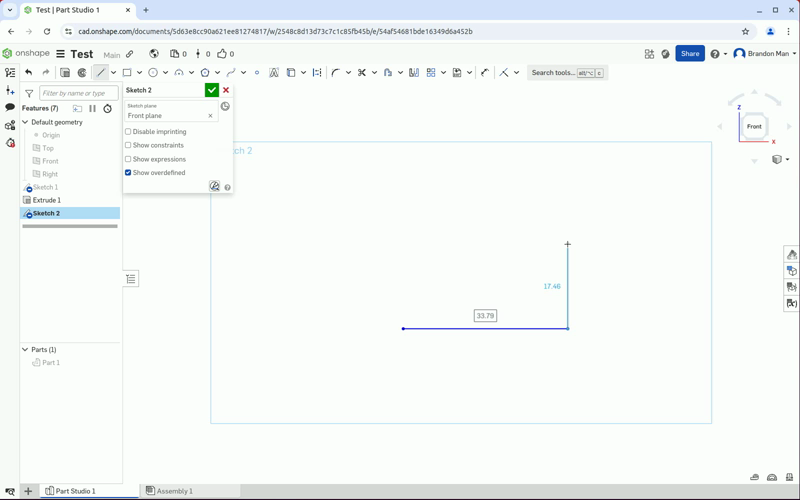
mouse_move(589, 243)
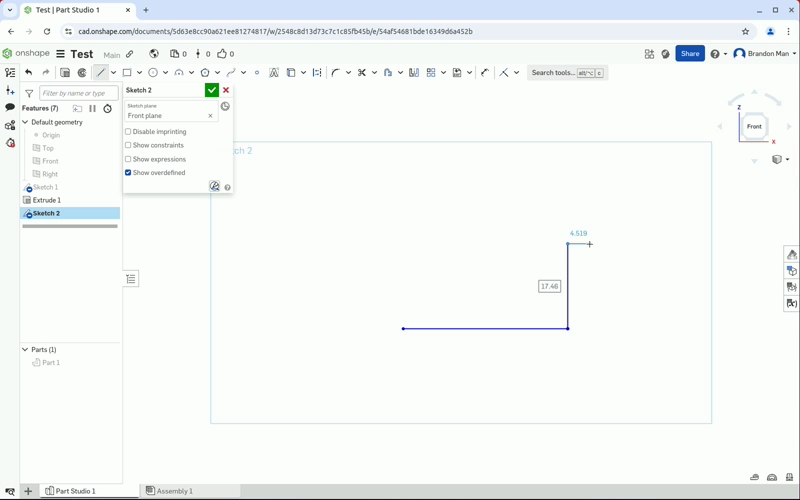
mouse_move(509, 243)
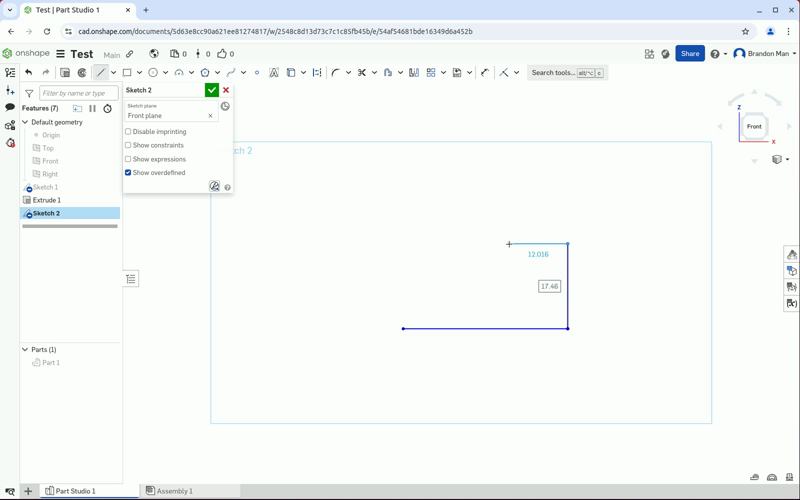
click(509, 243)
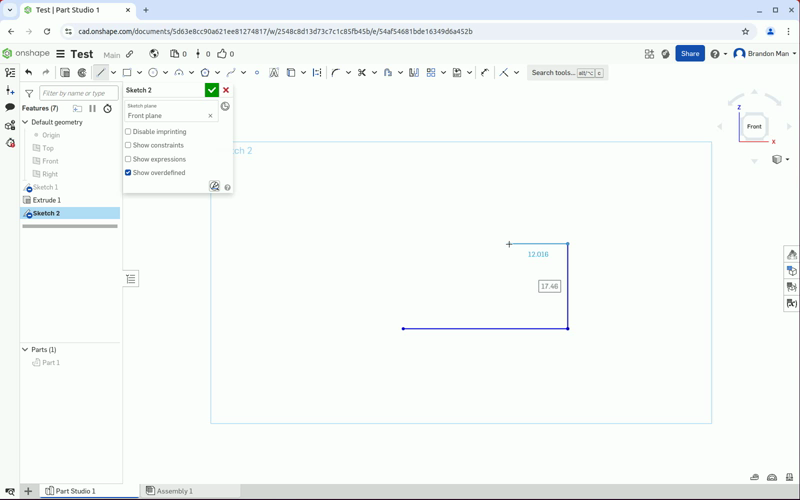
key_up(shift)
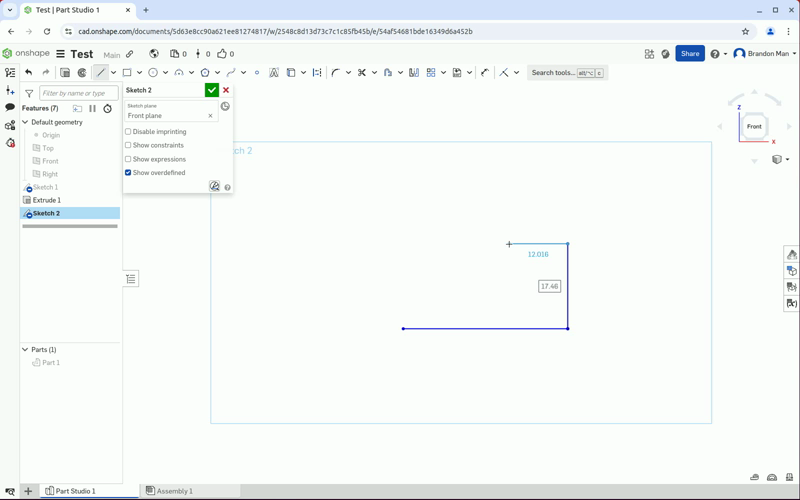
key_down(shift)
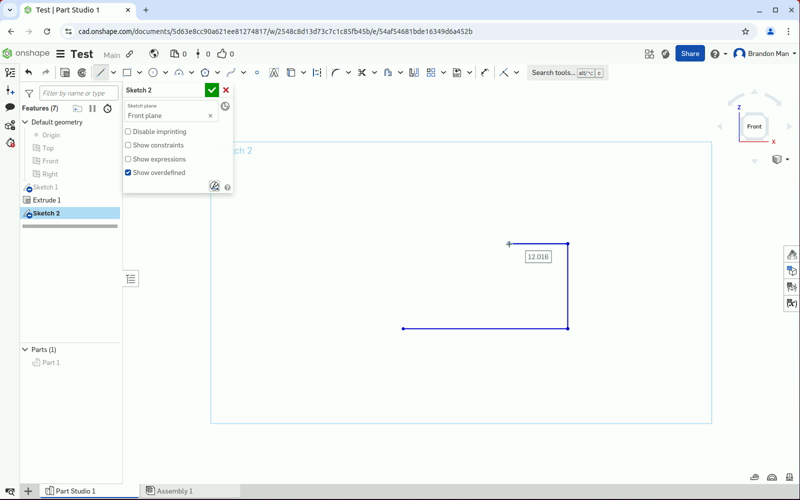
mouse_move(403, 243)
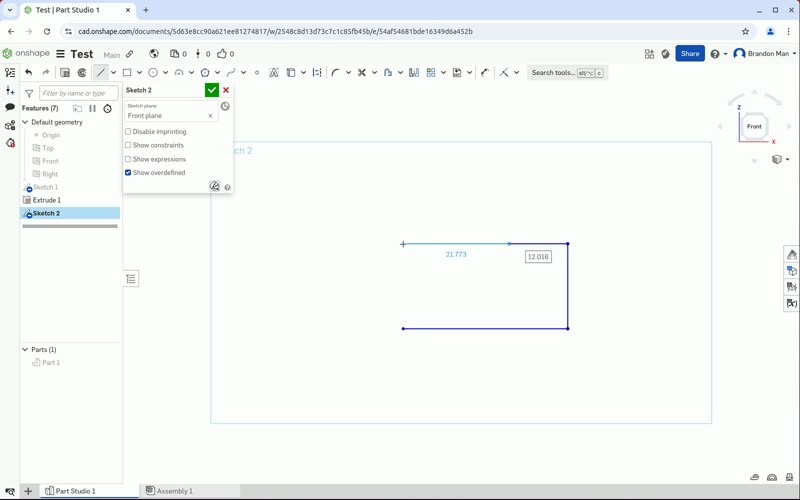
click(403, 243)
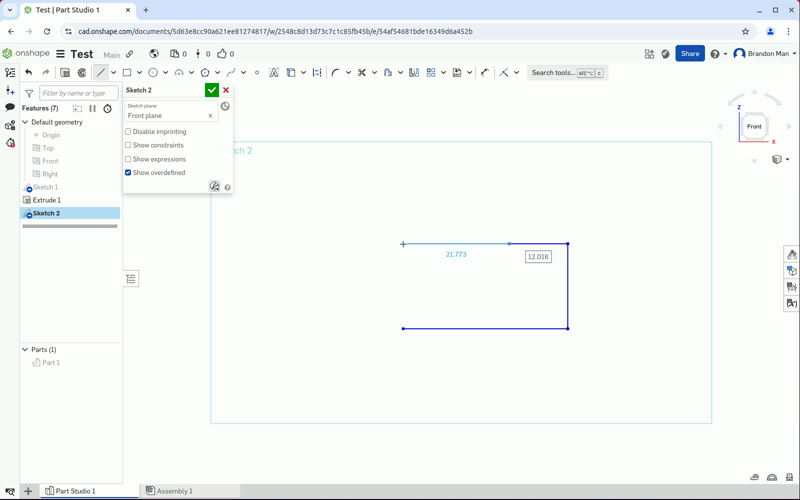
key_up(shift)
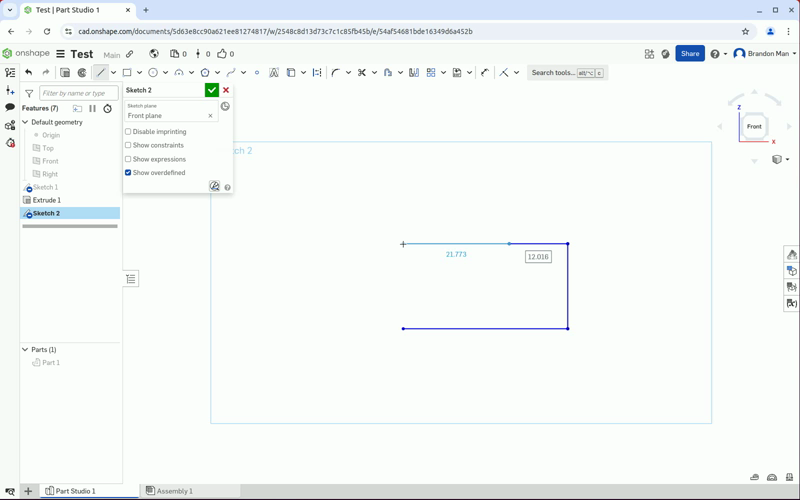
key_down(shift)
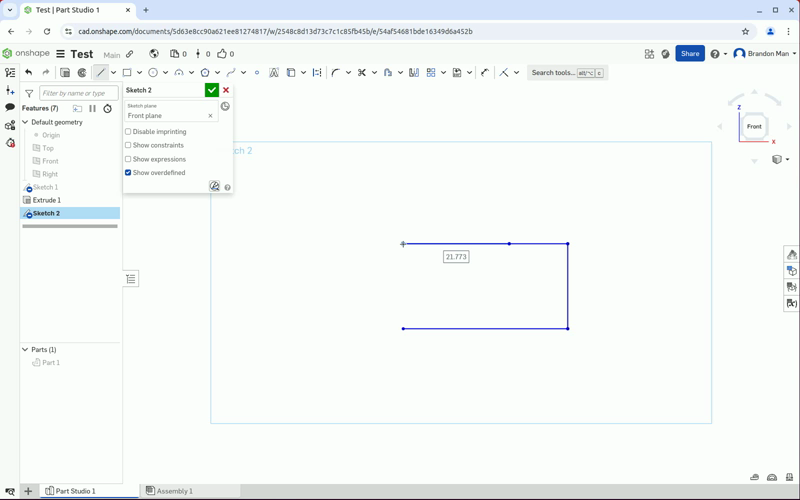
mouse_move(403, 328)
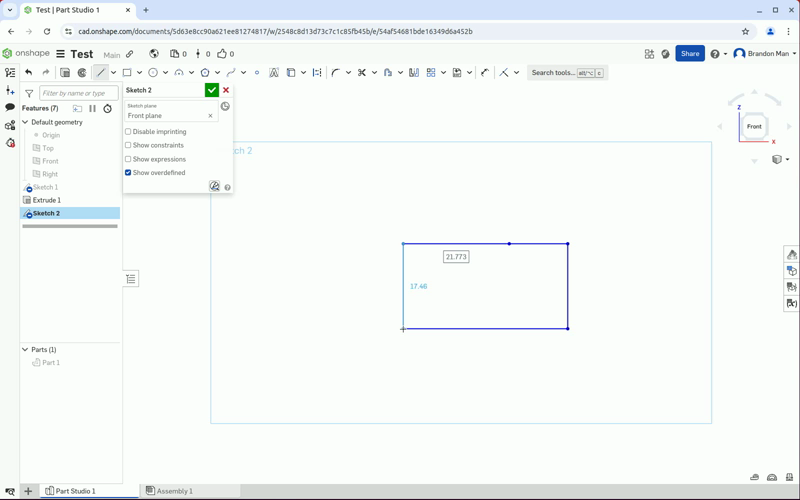
key_up(shift)
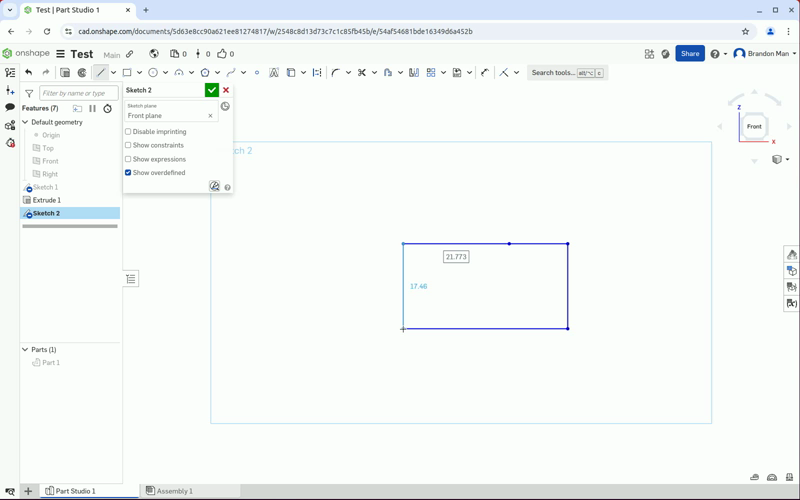
click(403, 328)
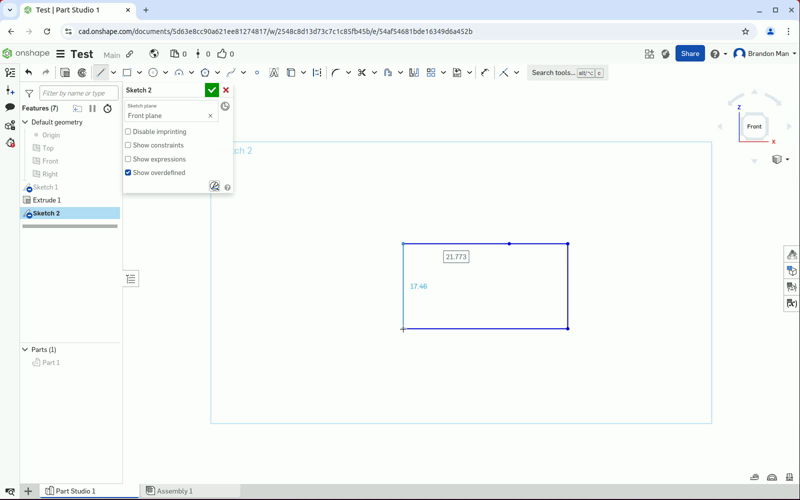
key(esc)
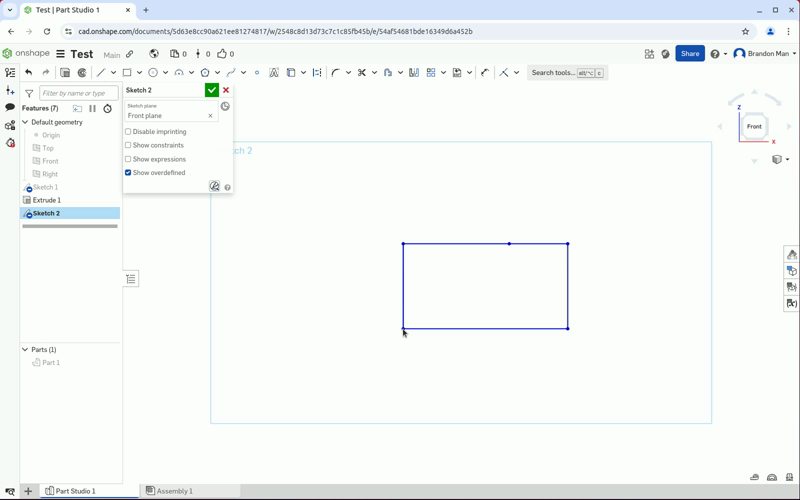
mouse_move(476, 262)
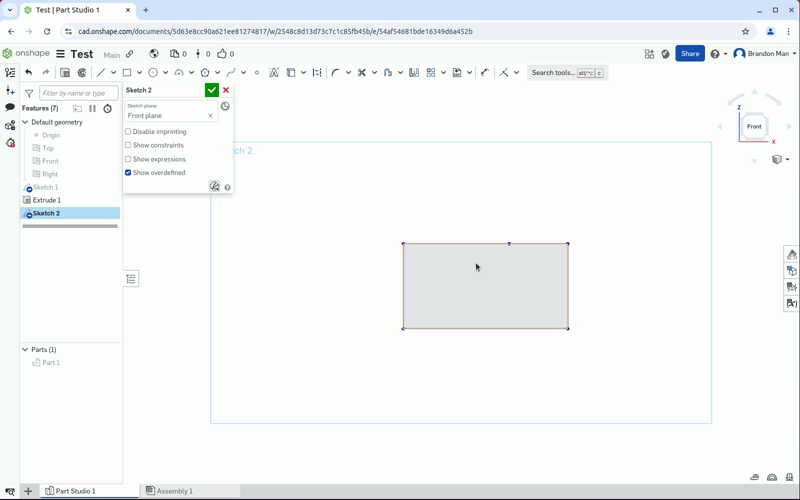
click(476, 262)
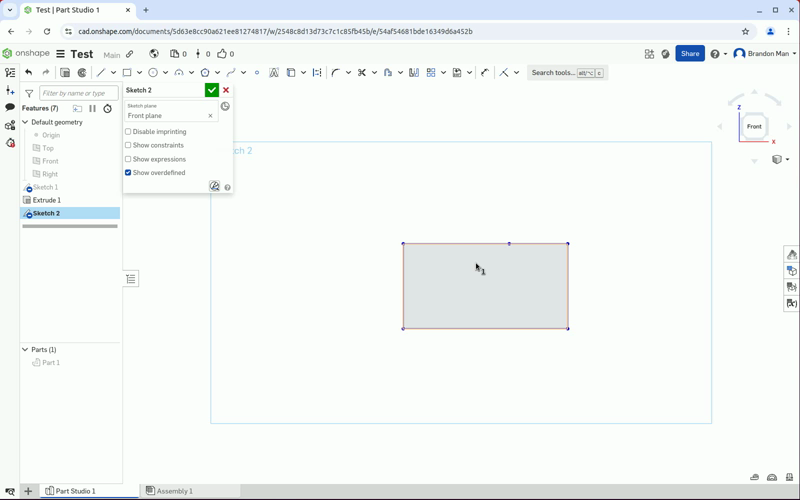
mouse_move(73, 352)
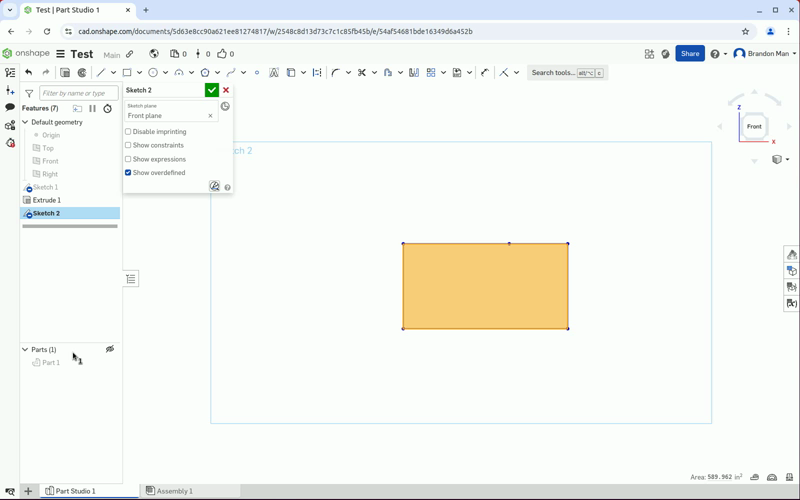
key(shift+y)
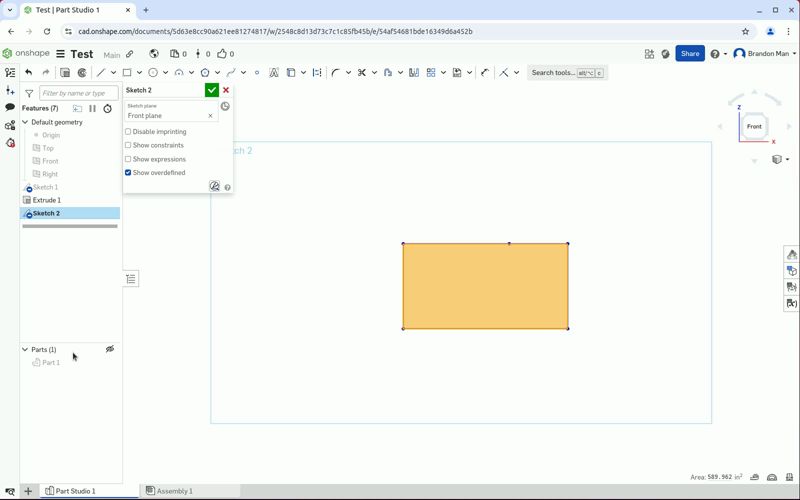
key(shift+e)
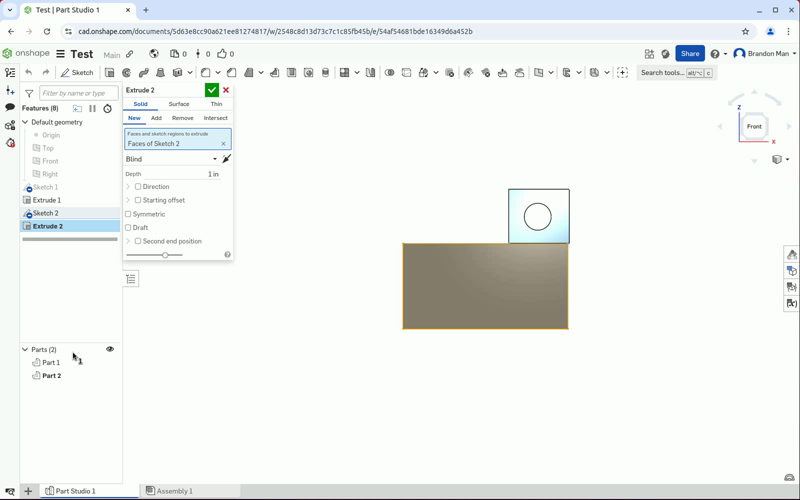
mouse_move(143, 106)
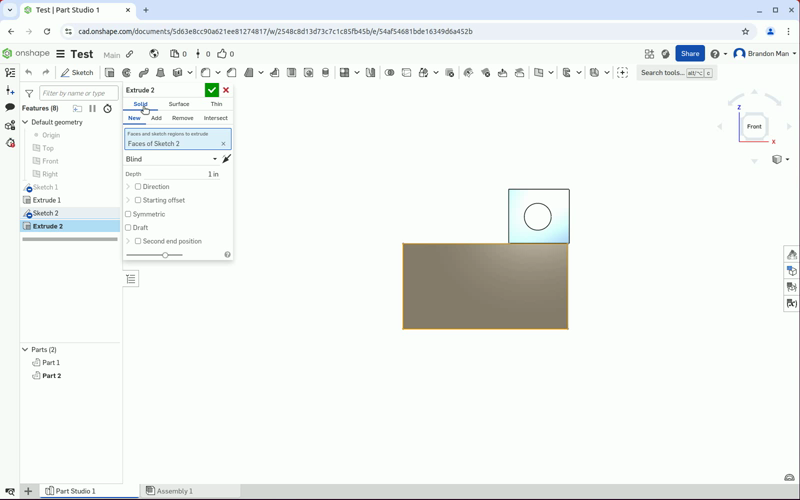
click(143, 106)
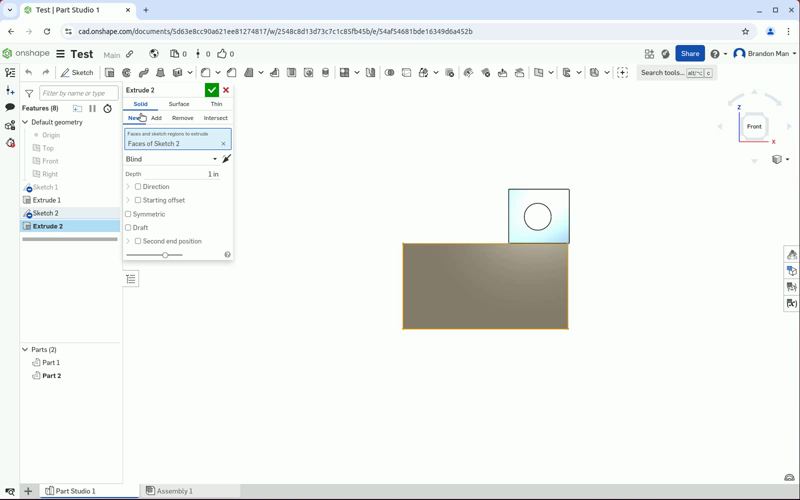
mouse_move(137, 120)
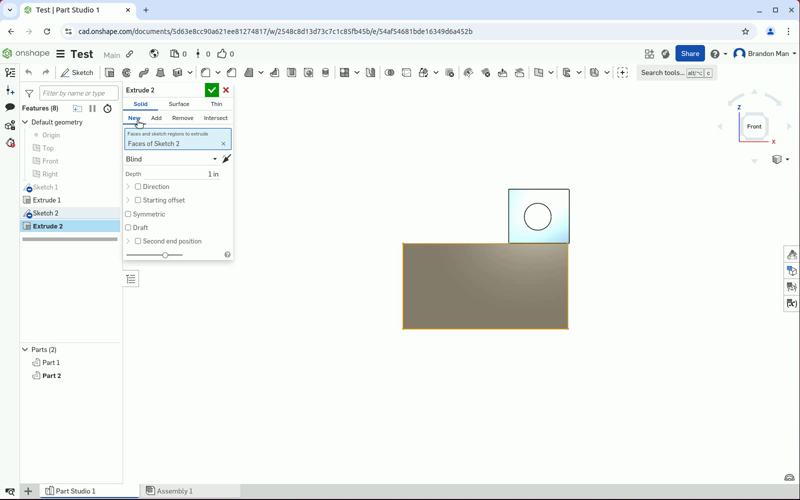
click(137, 120)
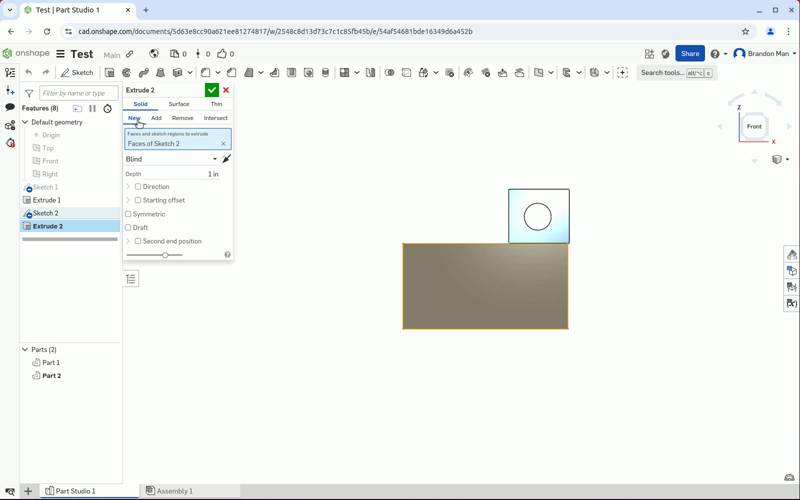
key(tab, 4)
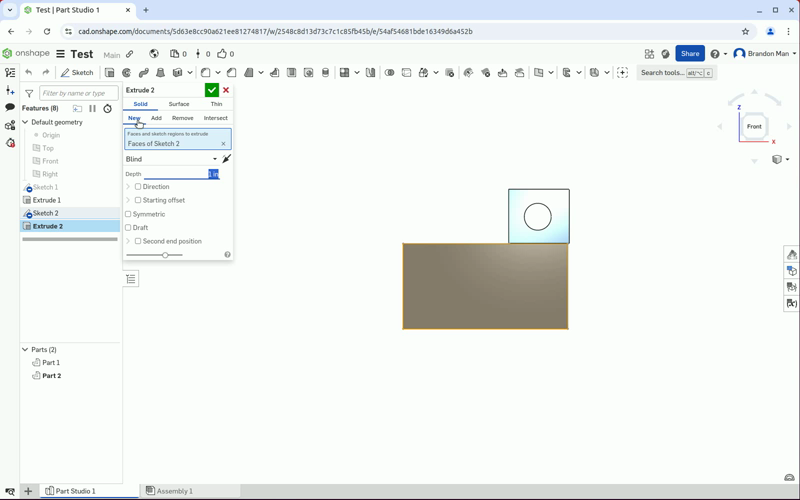
text(23.108)
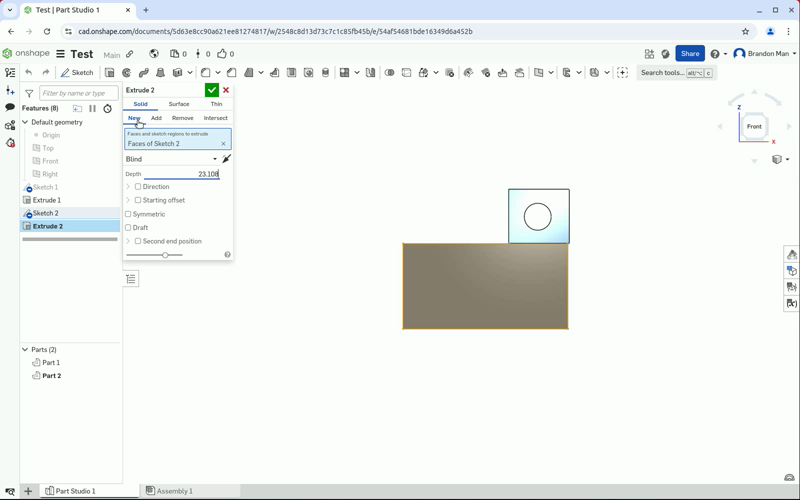
key(enter)
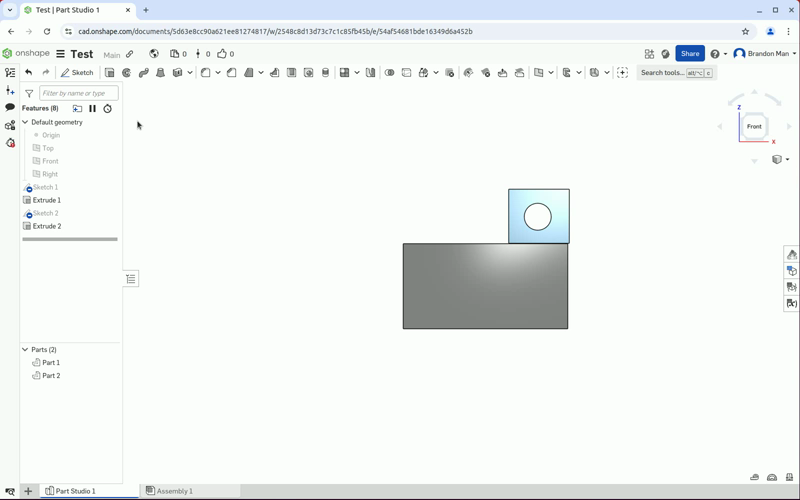
key(shift+h)
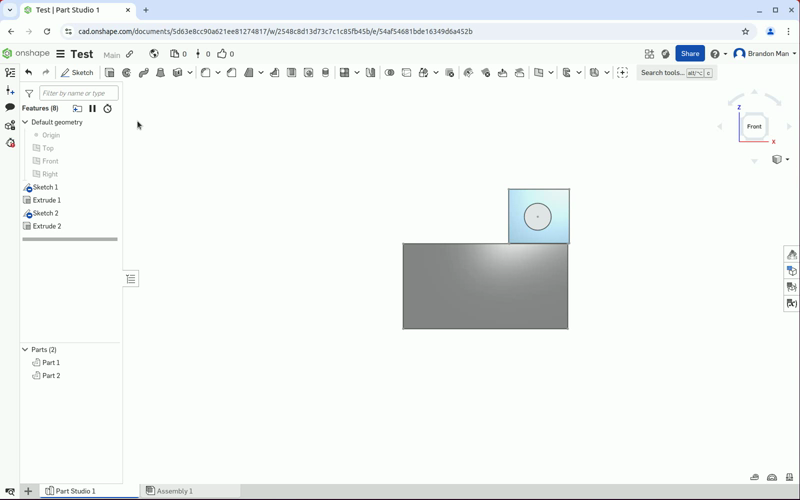
key(shift+h)
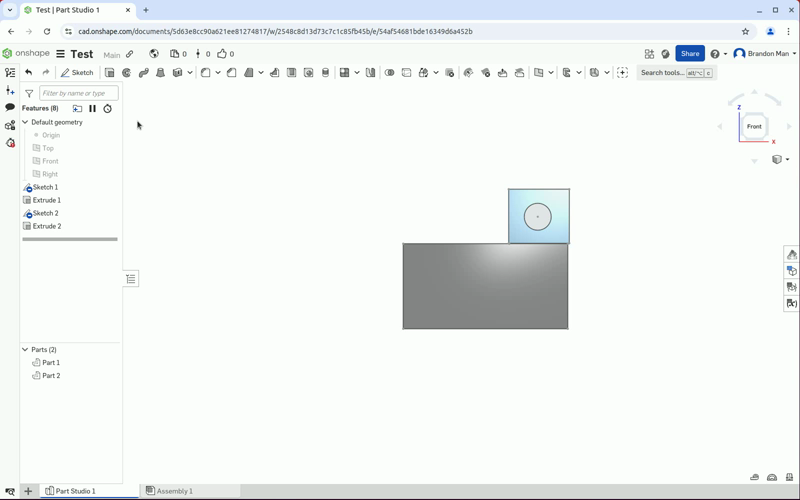
key(shift+7)
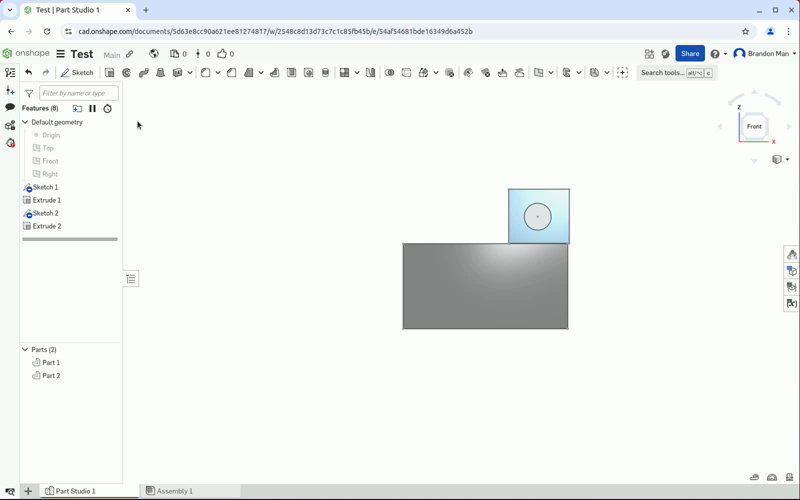
key(left, 2)
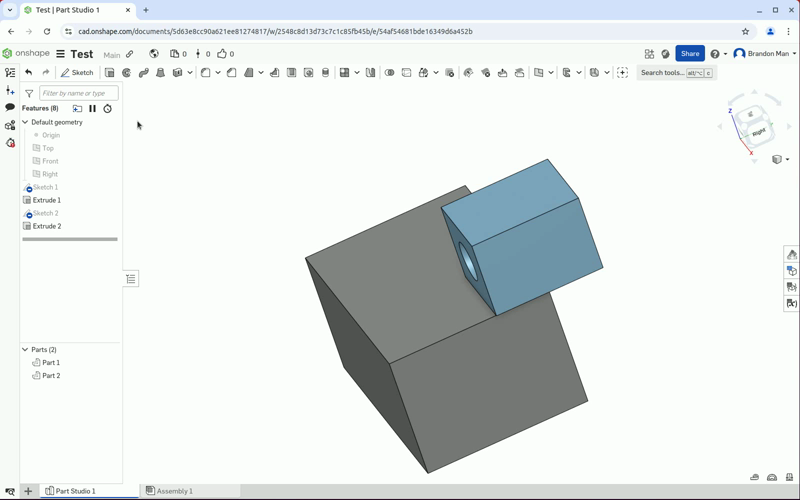
key(down, 2)
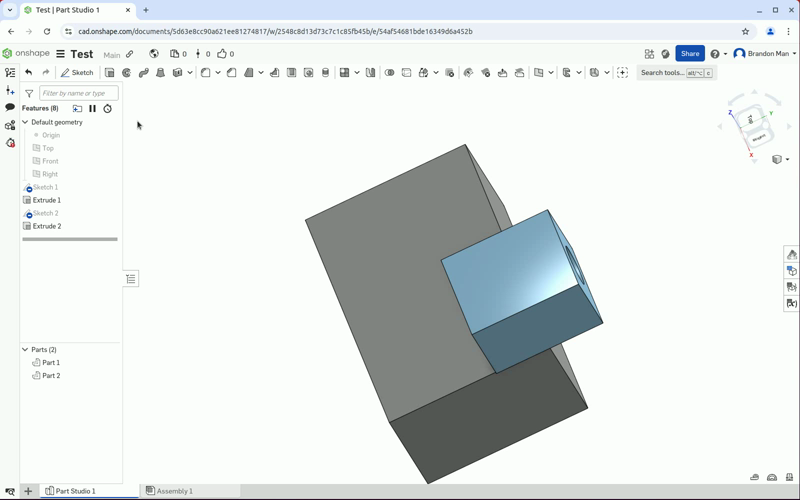
key(up, 2)
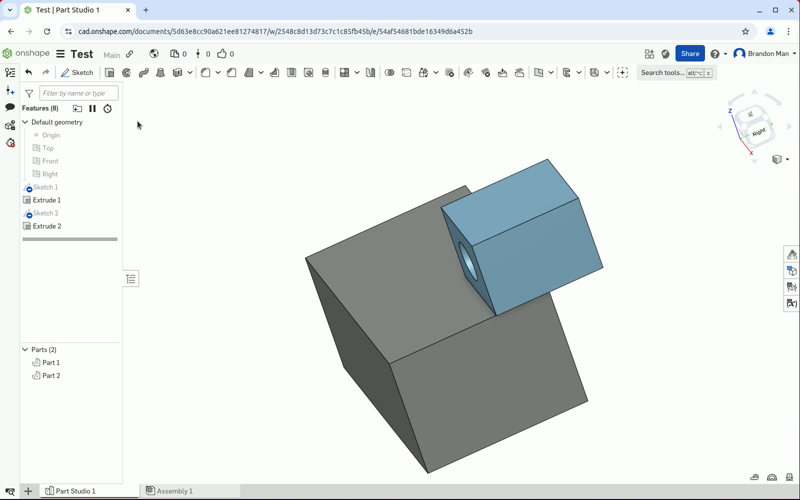
key(right, 2)
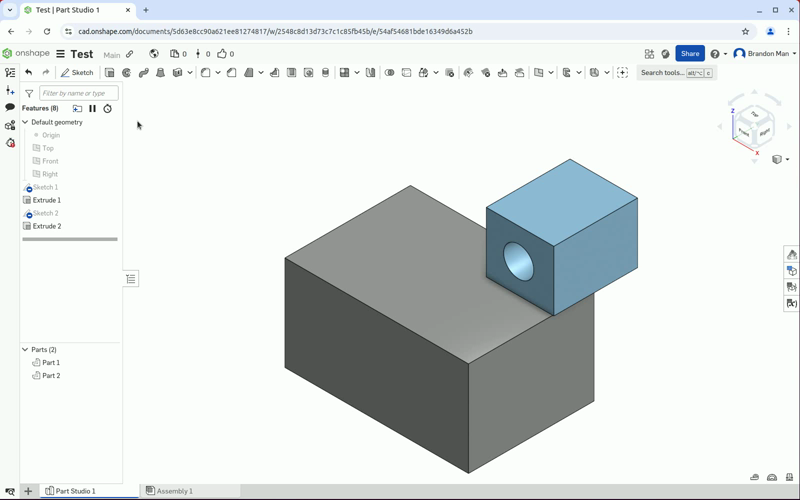
mouse_move(73, 189)
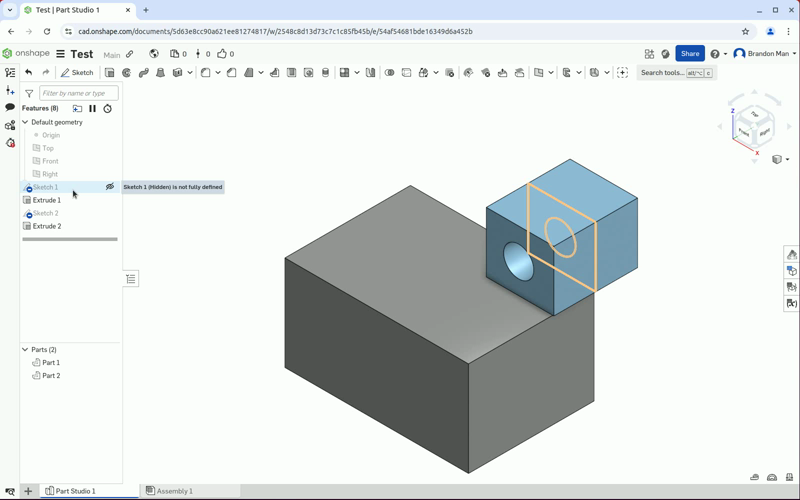
click(73, 189)